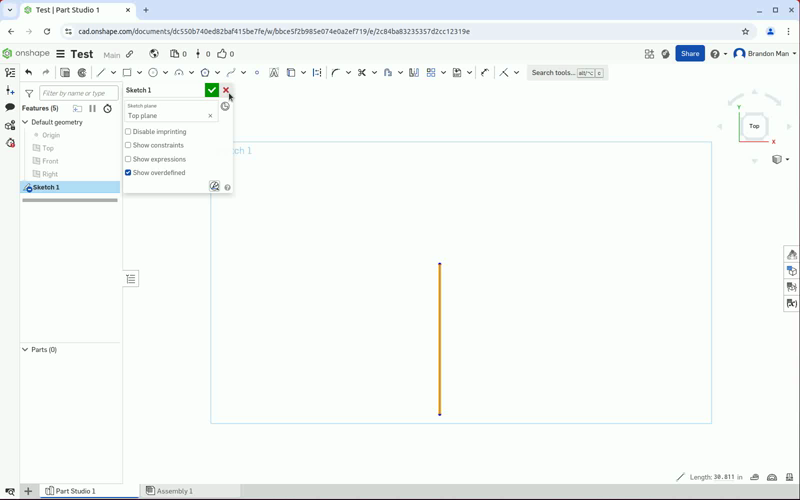
key(shift+h)
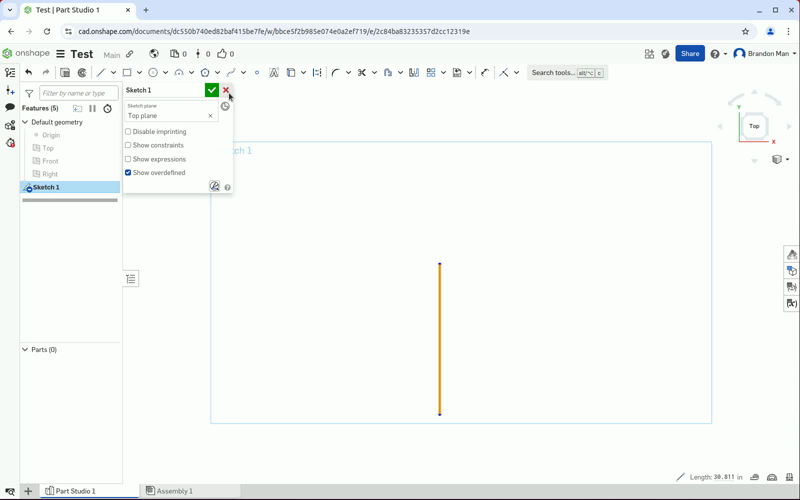
key(shift+s)
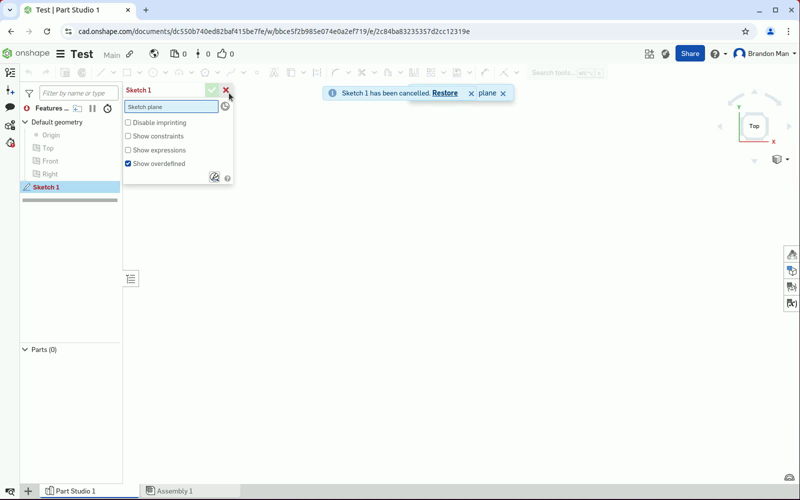
mouse_move(73, 150)
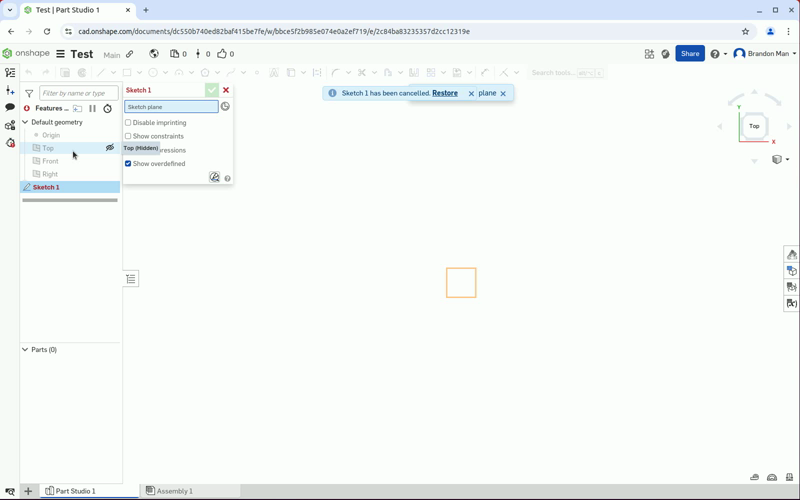
click(73, 150)
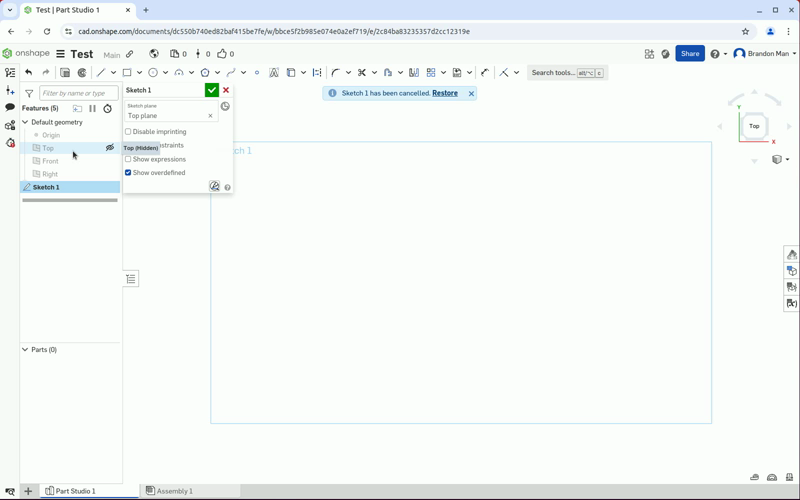
mouse_move(73, 352)
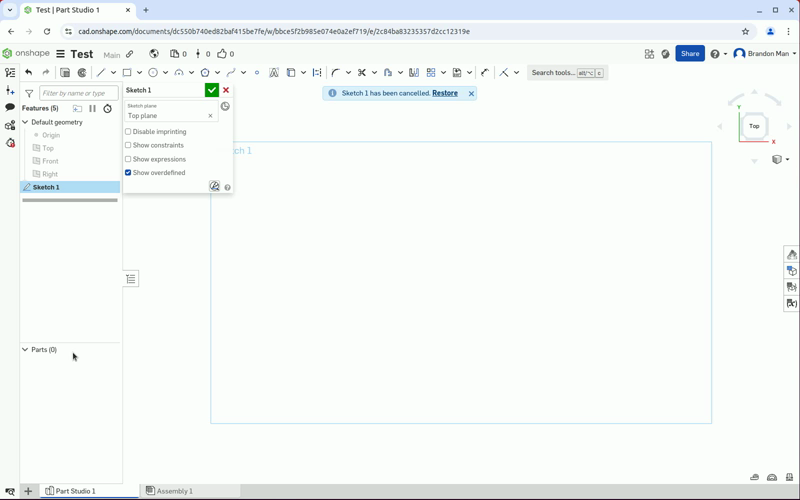
key(y)
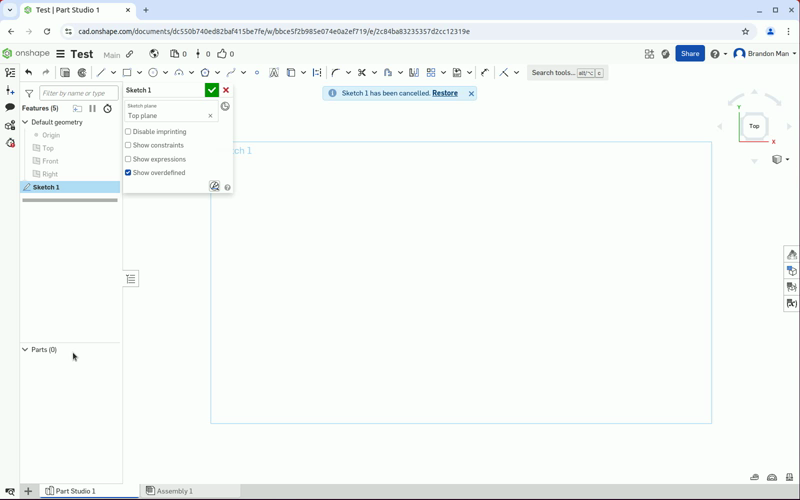
key(l)
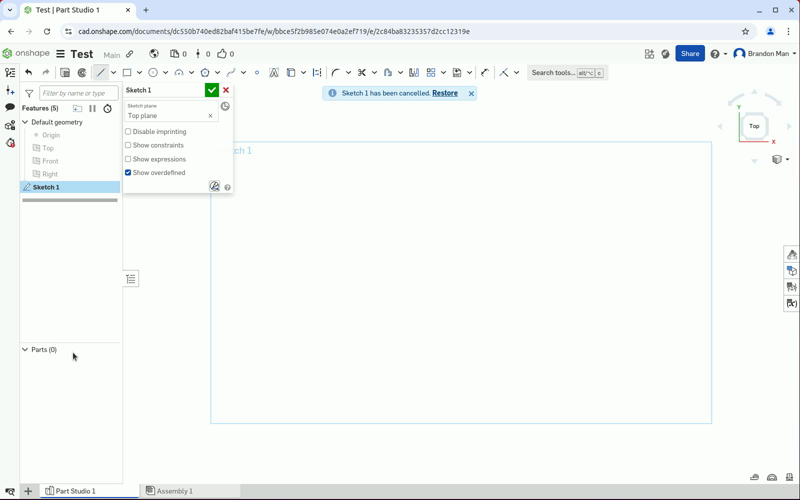
key_down(shift)
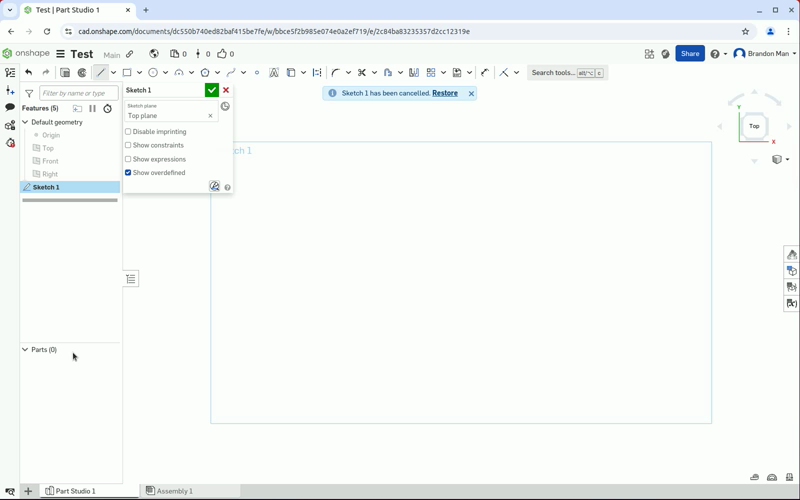
mouse_move(374, 345)
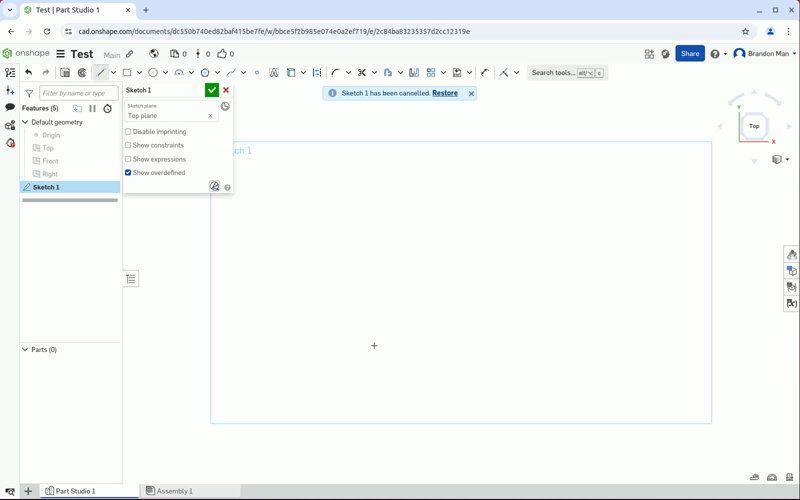
click(374, 345)
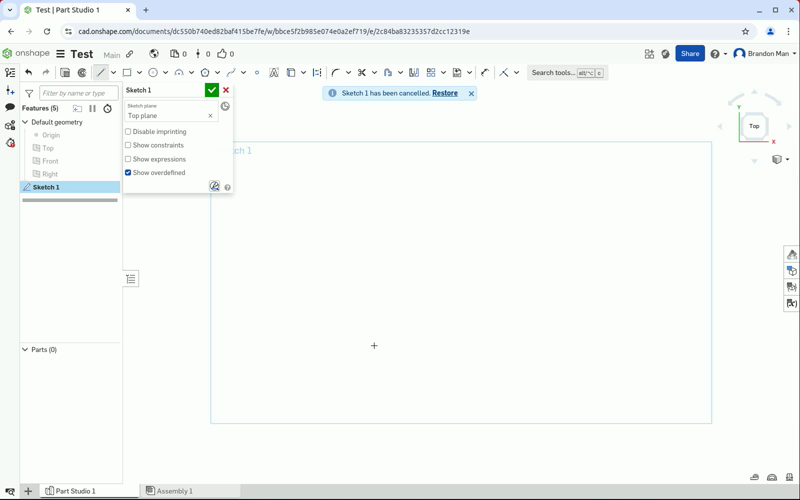
key_up(shift)
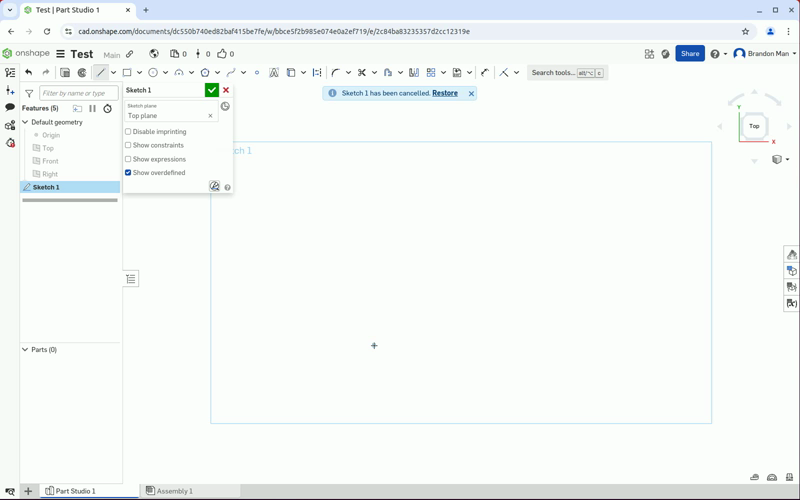
key_down(shift)
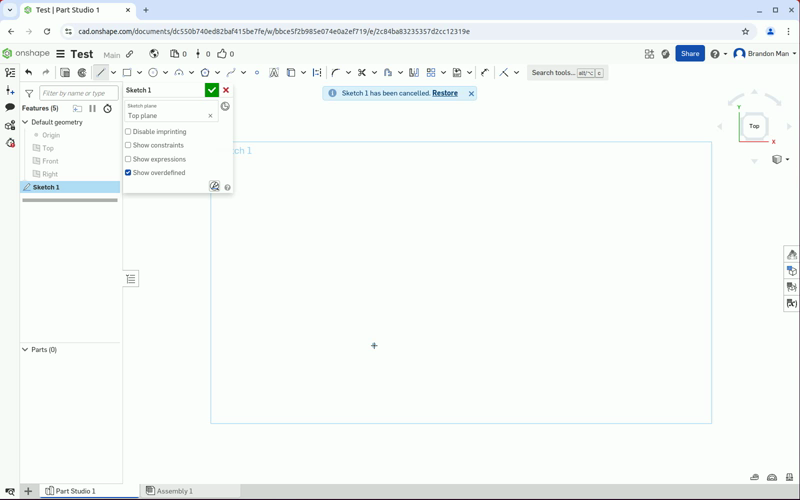
mouse_move(545, 345)
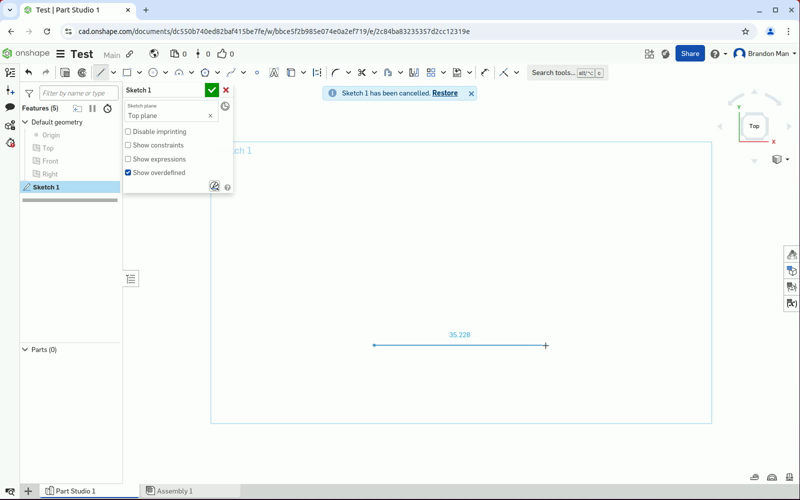
click(545, 345)
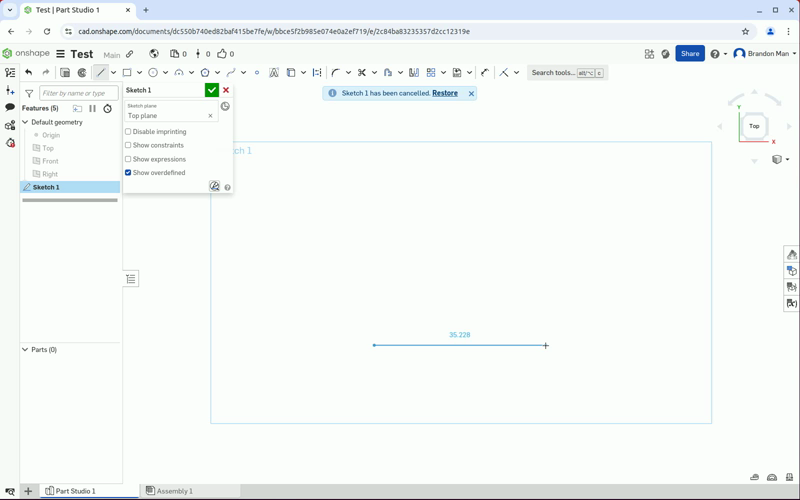
key_up(shift)
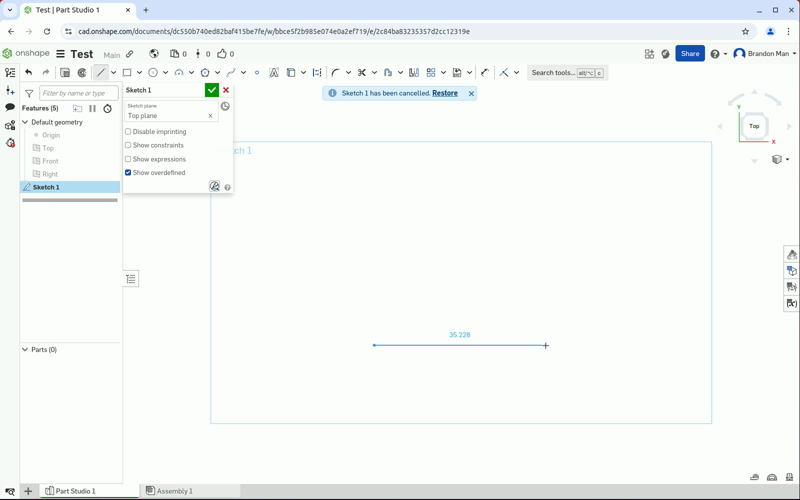
key_down(shift)
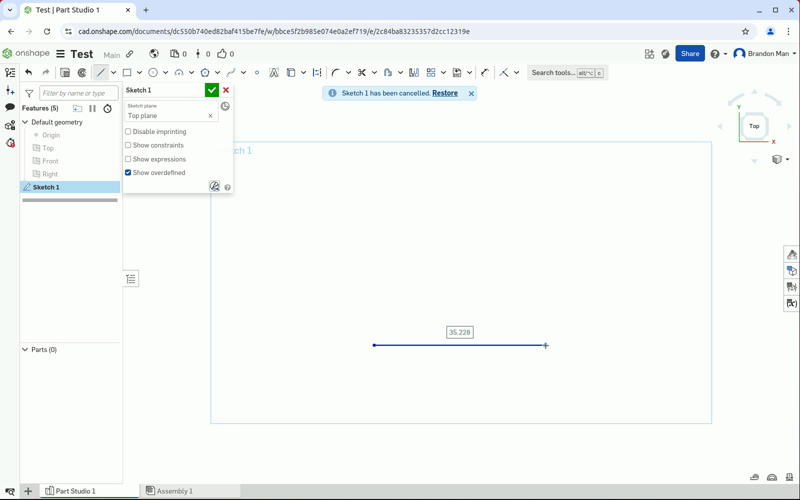
mouse_move(545, 222)
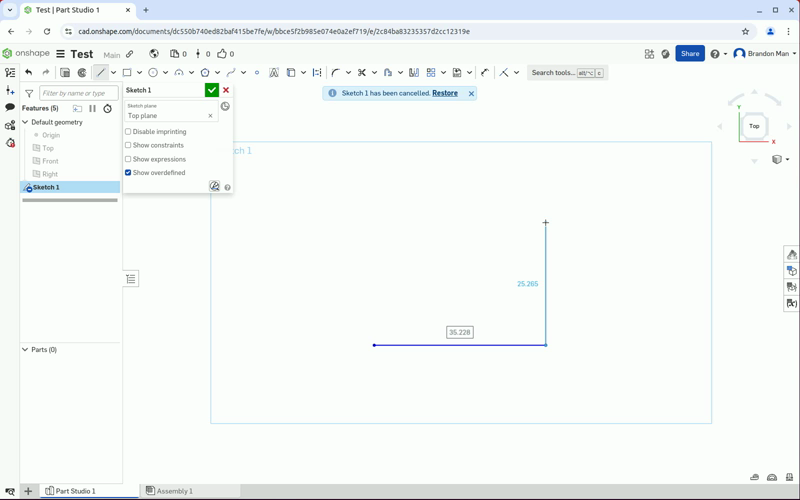
click(545, 222)
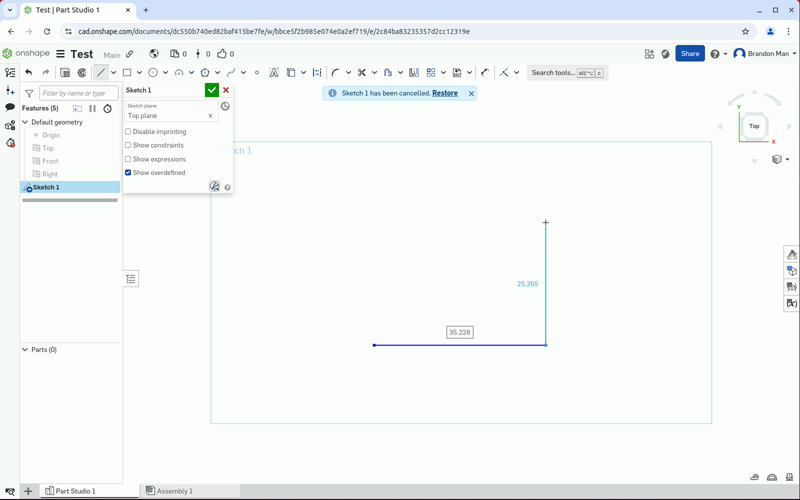
key_up(shift)
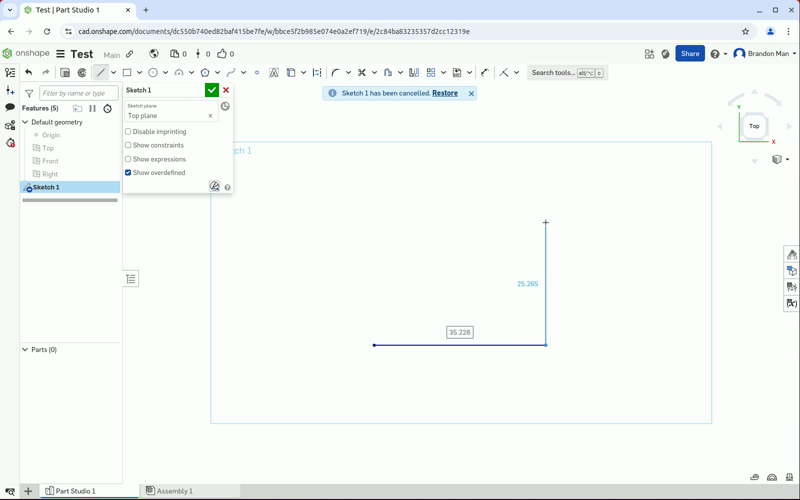
key_down(shift)
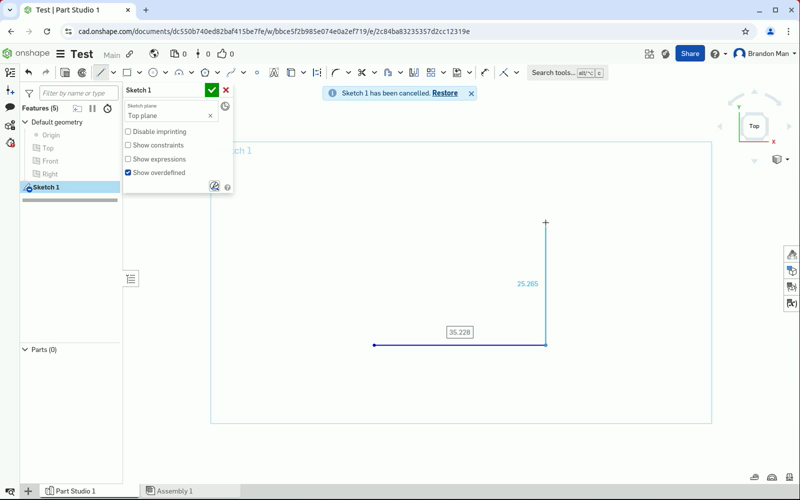
mouse_move(374, 222)
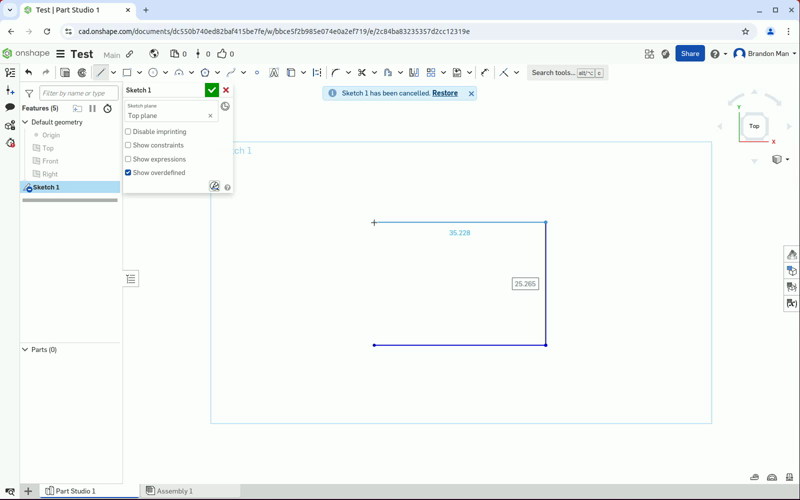
click(374, 222)
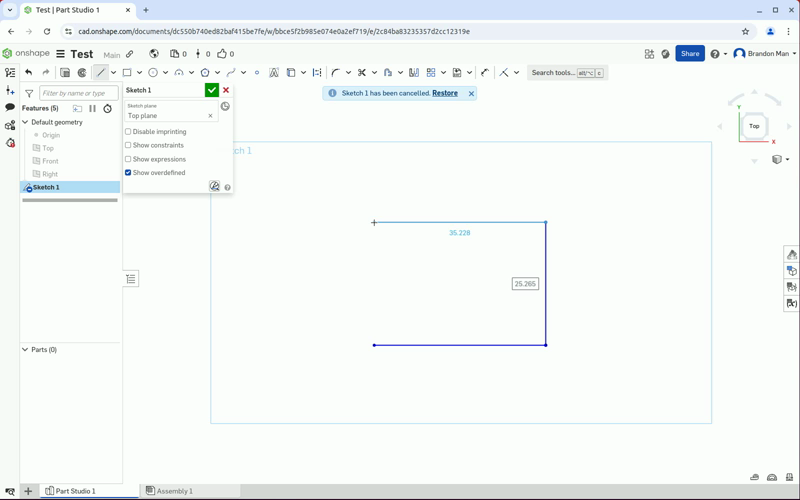
key_up(shift)
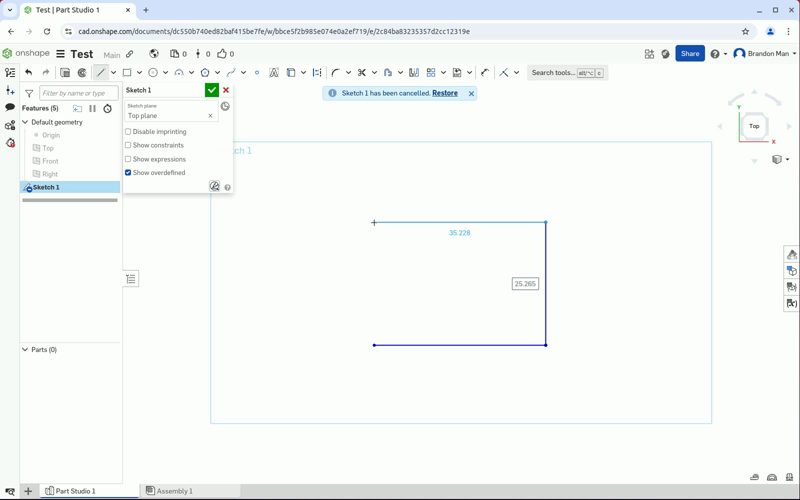
key_down(shift)
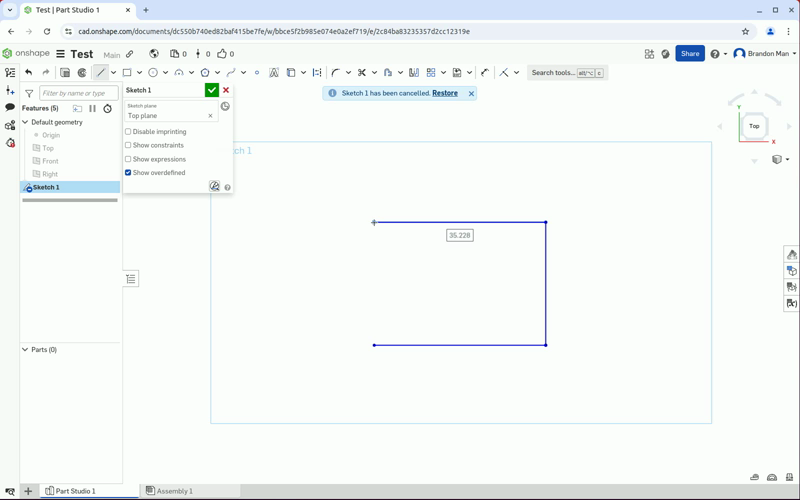
mouse_move(374, 345)
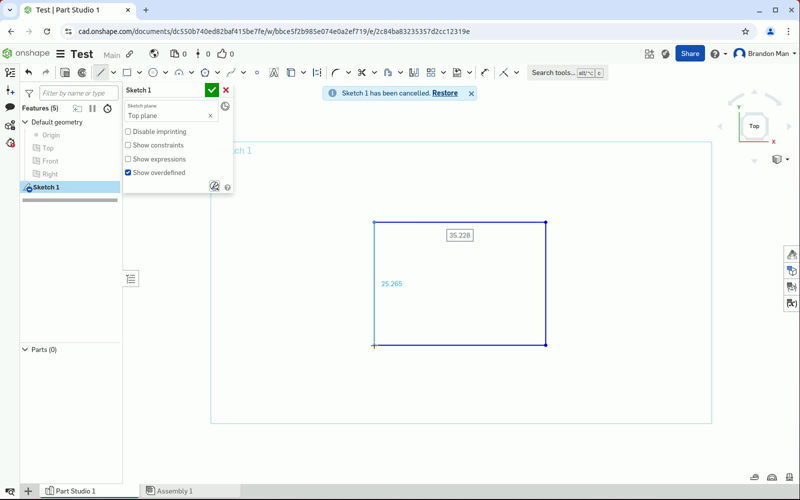
key_up(shift)
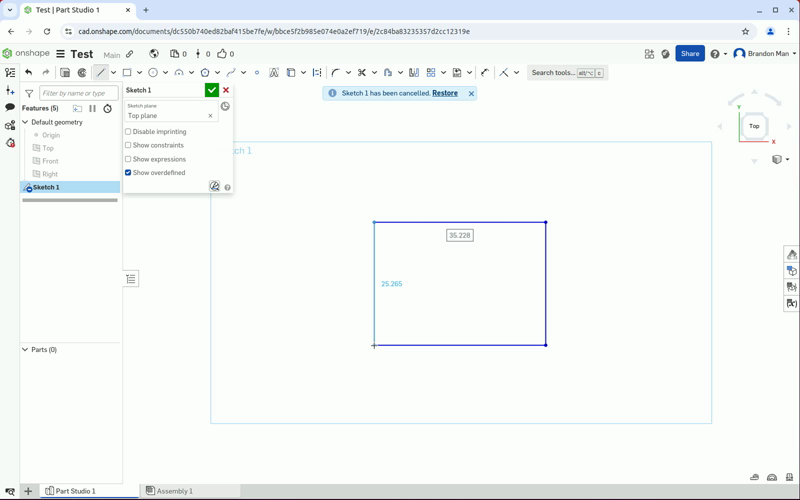
click(374, 345)
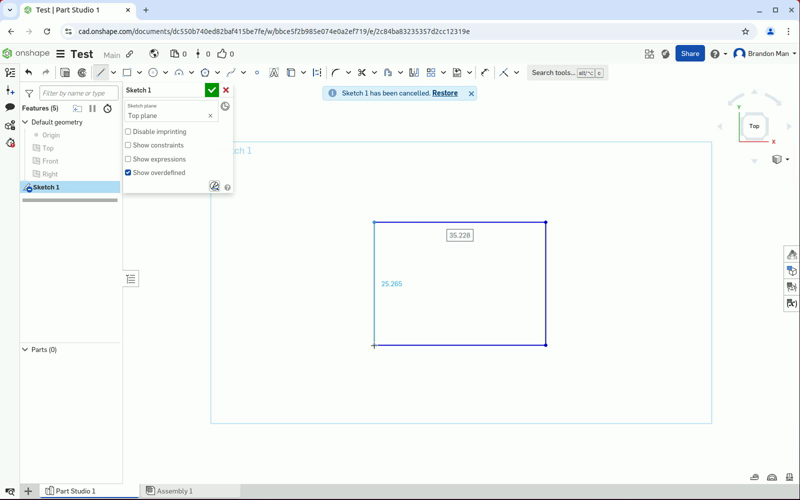
key(esc)
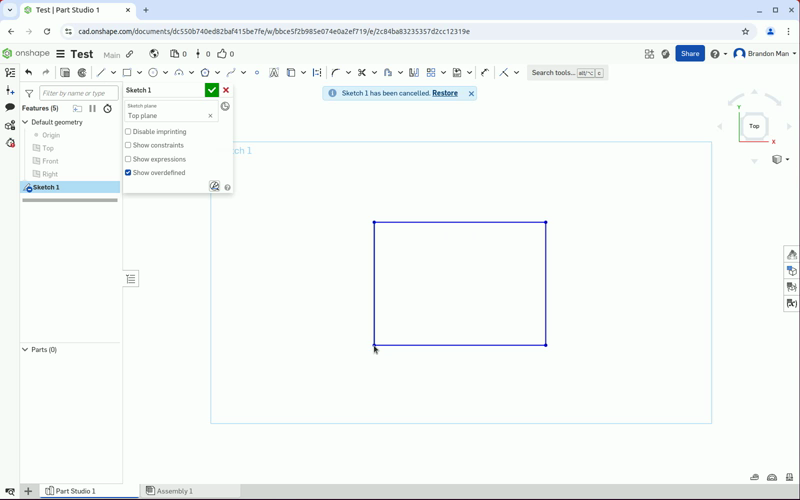
key(l)
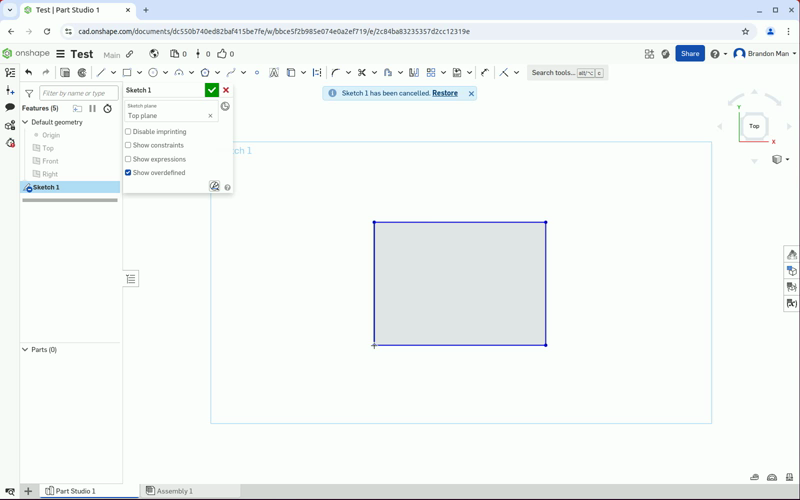
key_down(shift)
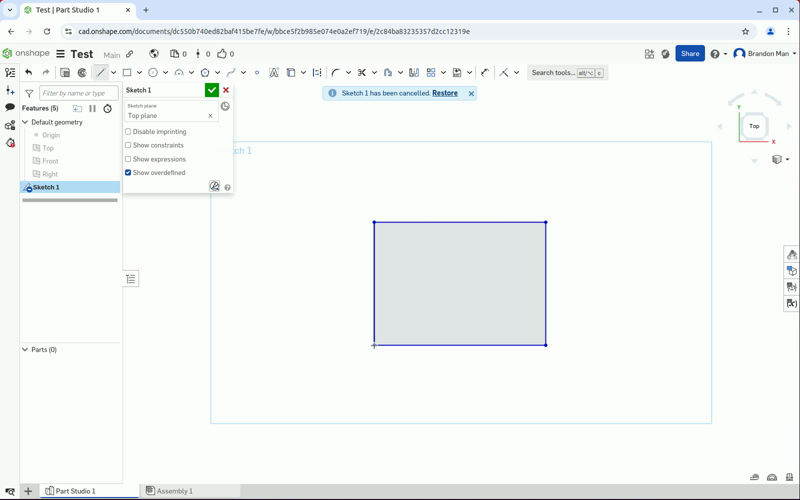
mouse_move(381, 334)
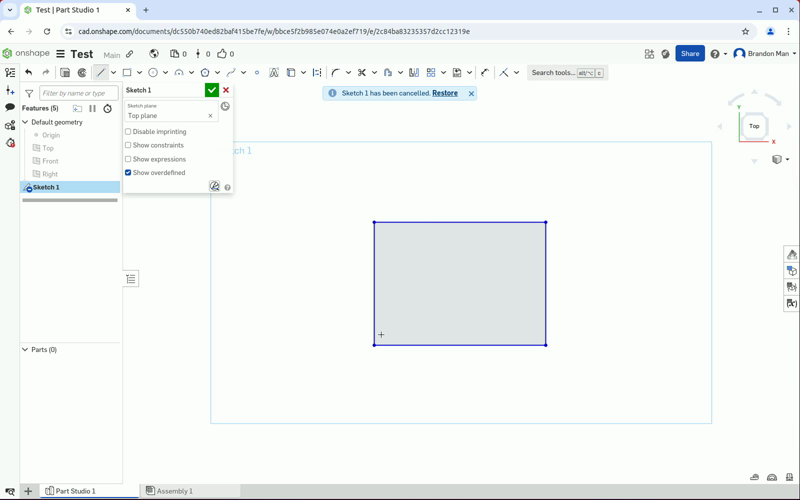
click(381, 334)
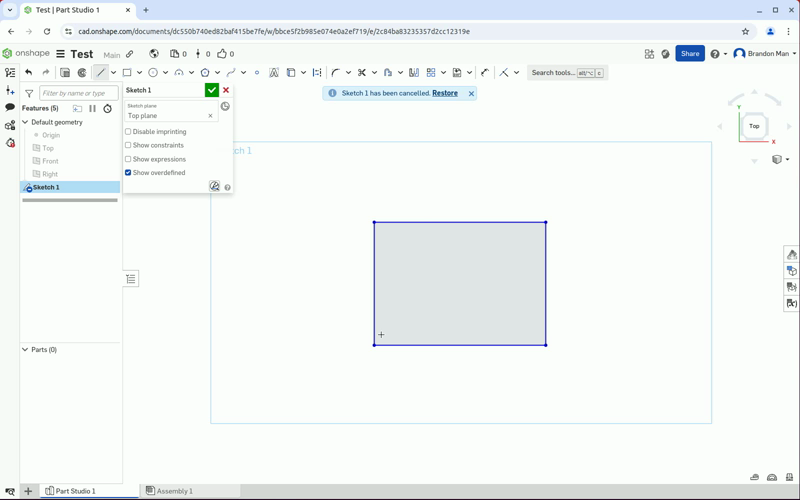
key_up(shift)
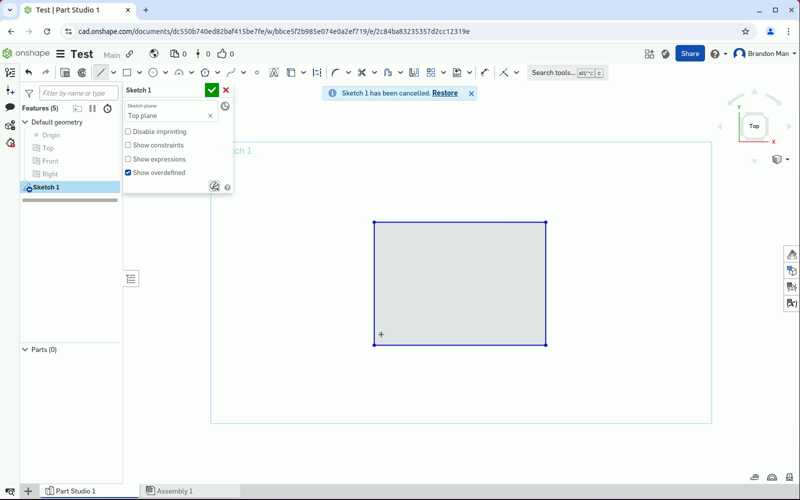
key_down(shift)
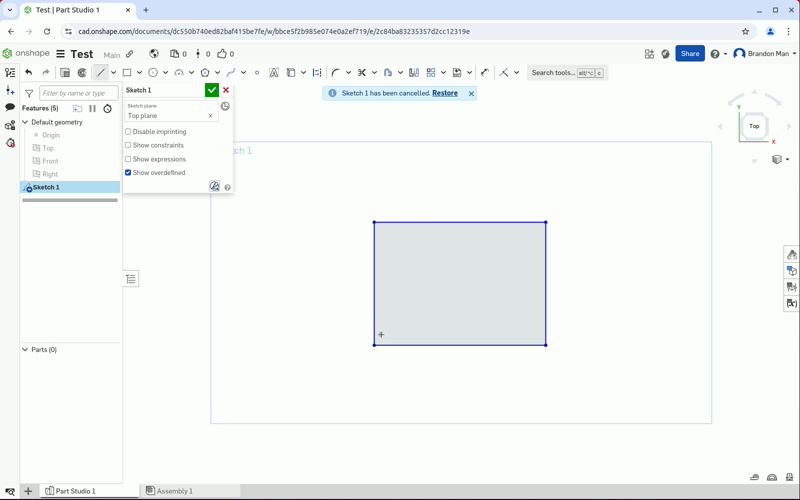
mouse_move(538, 334)
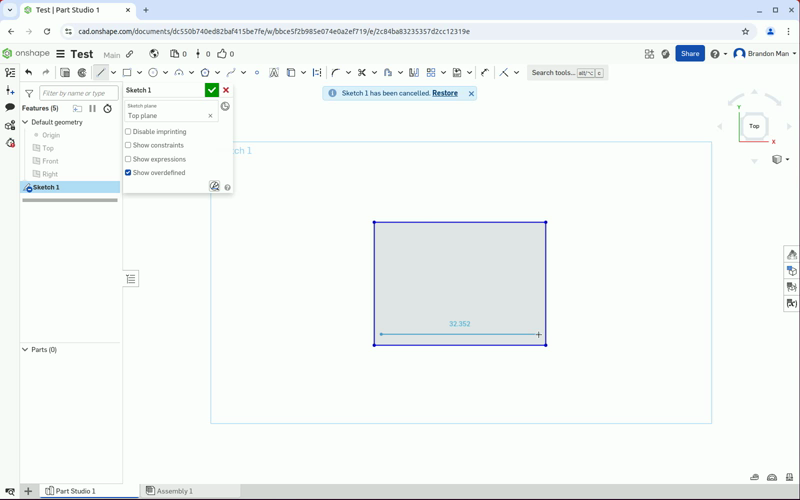
click(538, 334)
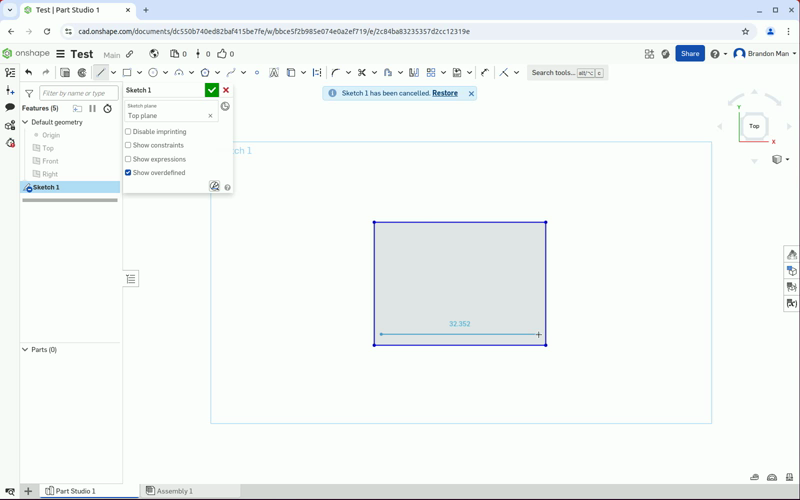
key_up(shift)
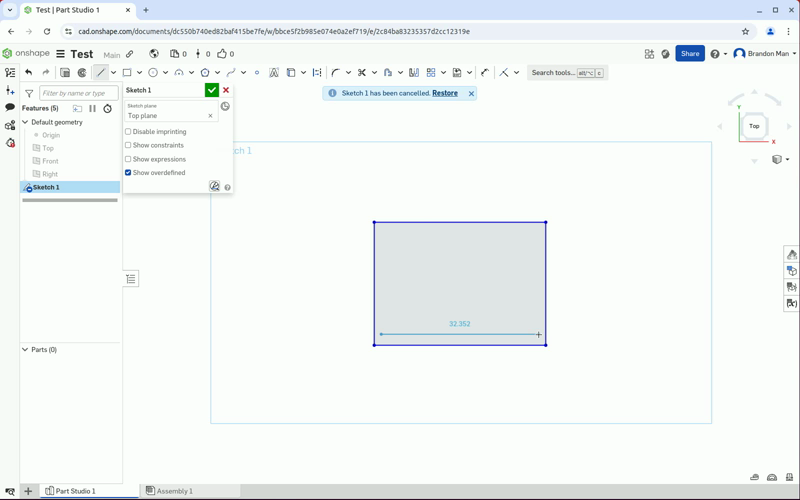
key_down(shift)
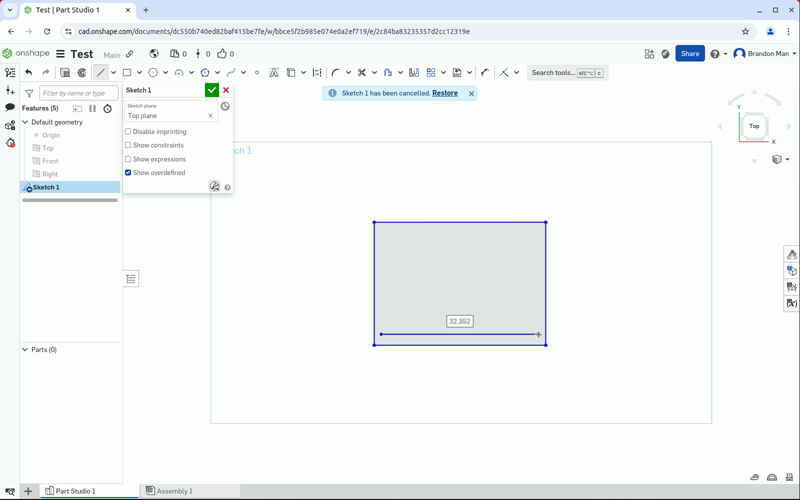
mouse_move(538, 231)
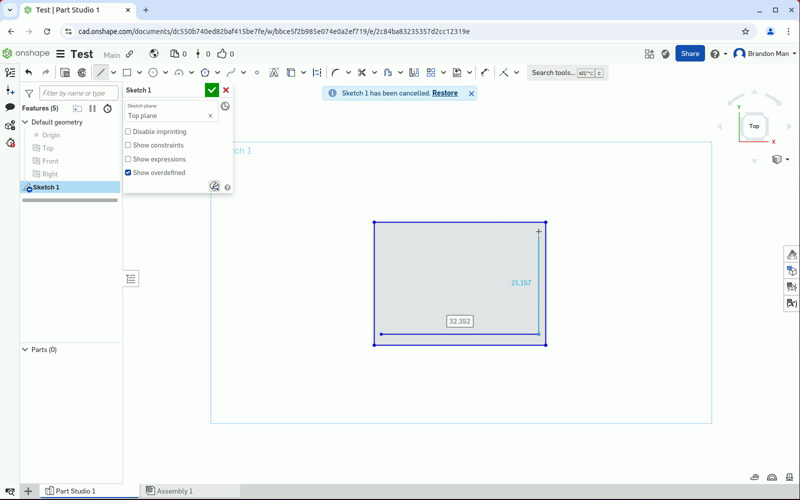
click(538, 231)
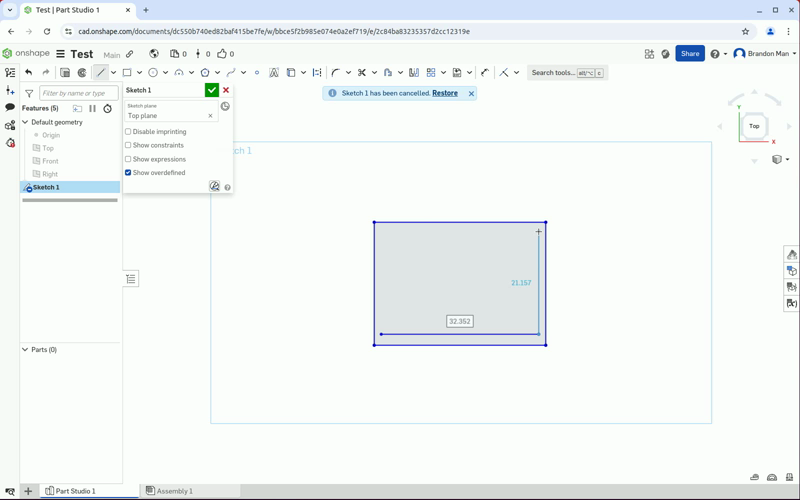
key_up(shift)
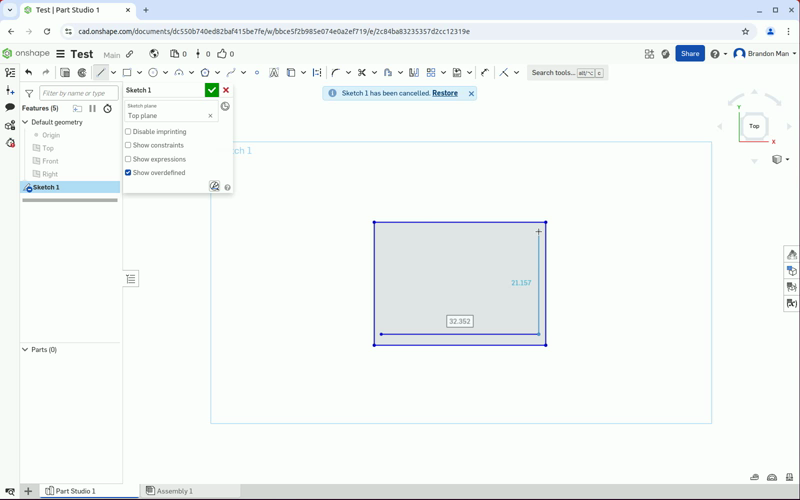
key_down(shift)
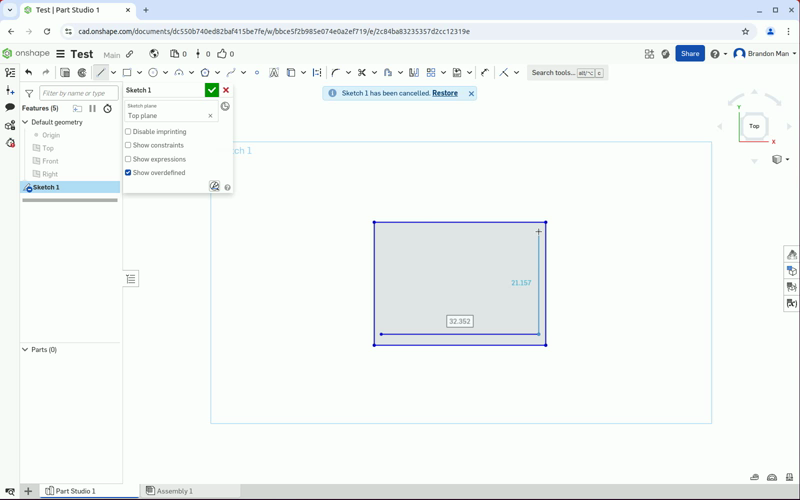
mouse_move(381, 231)
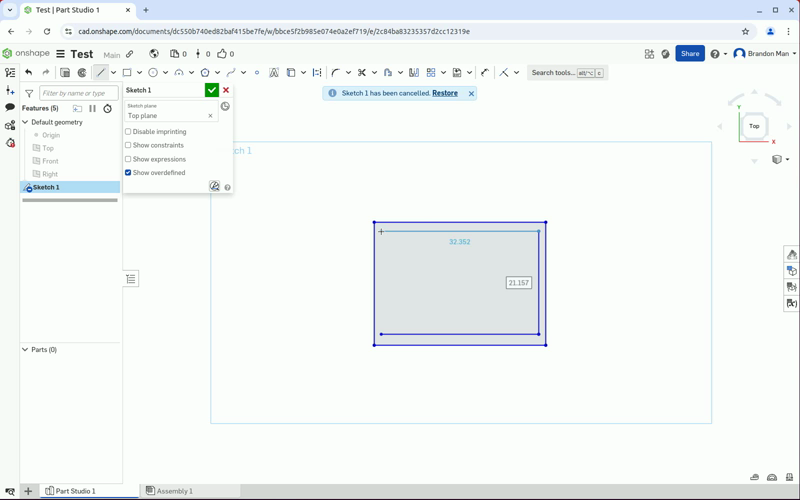
click(381, 231)
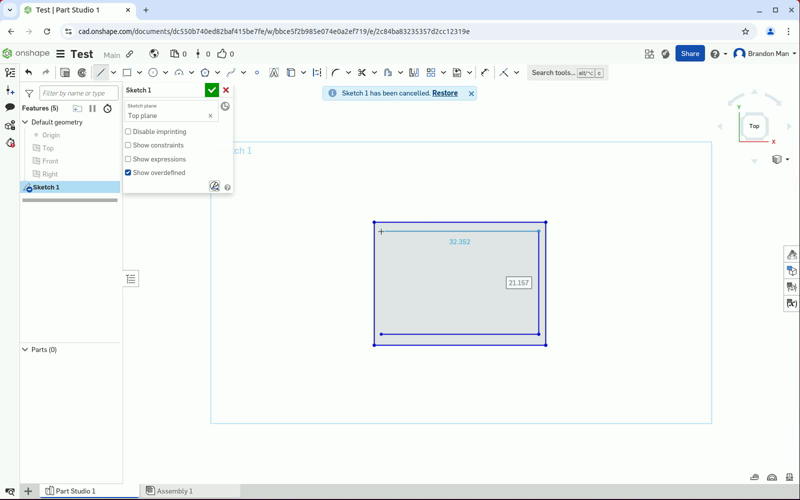
key_up(shift)
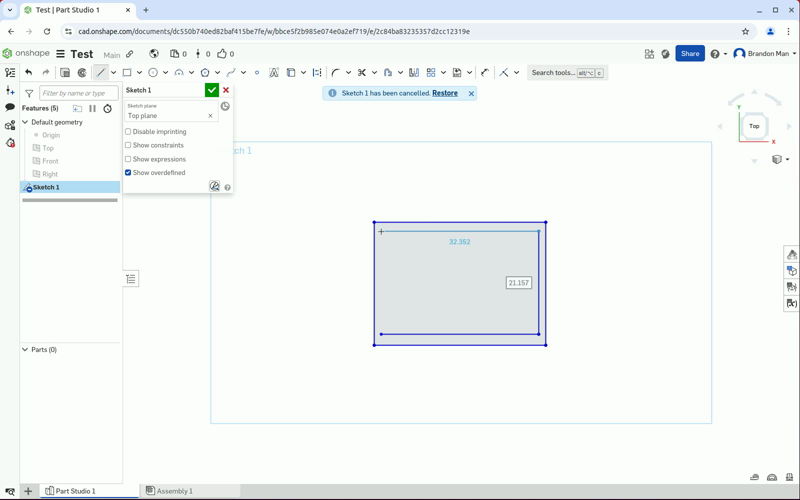
key_down(shift)
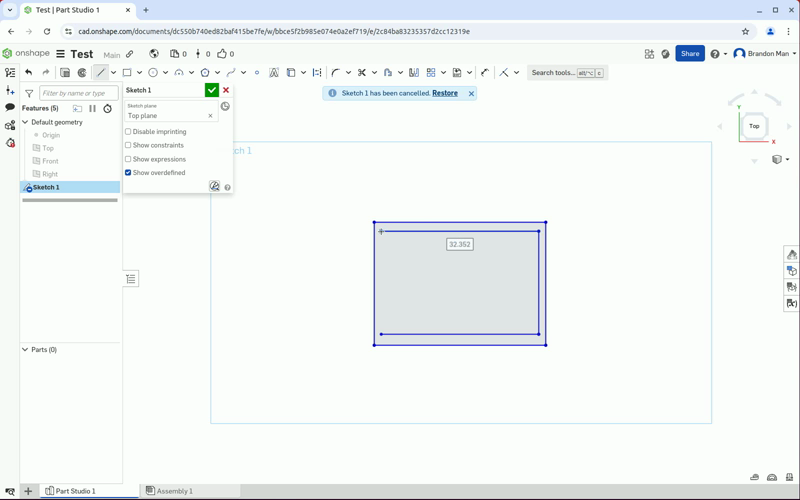
mouse_move(381, 334)
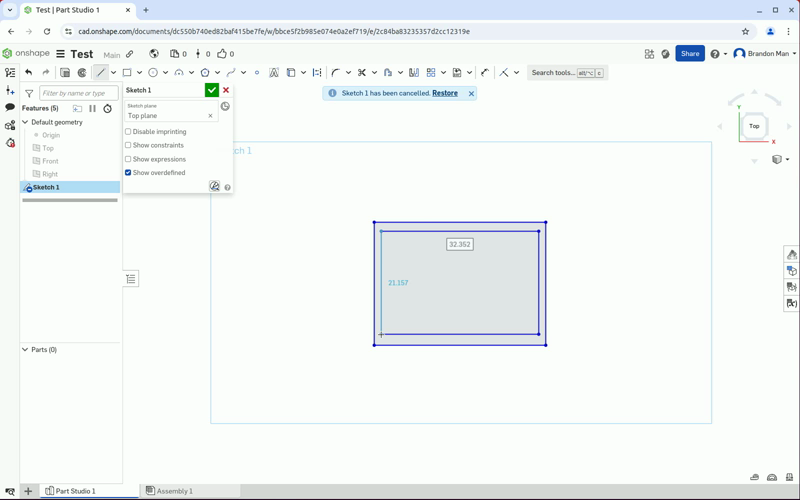
key_up(shift)
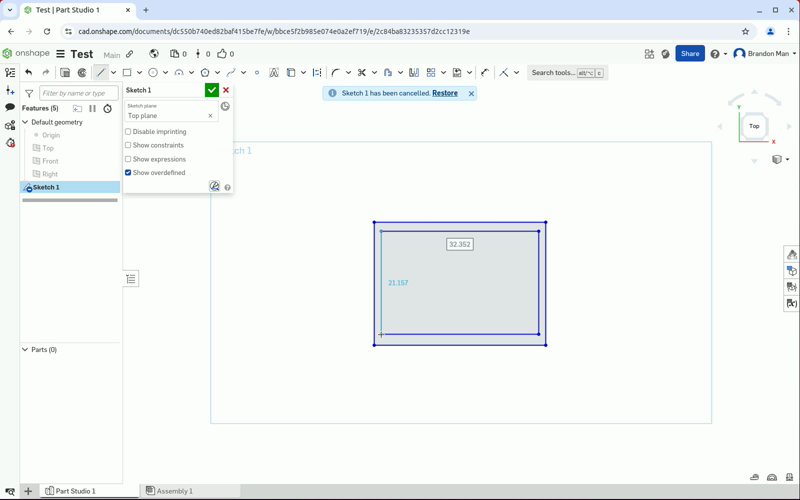
click(381, 334)
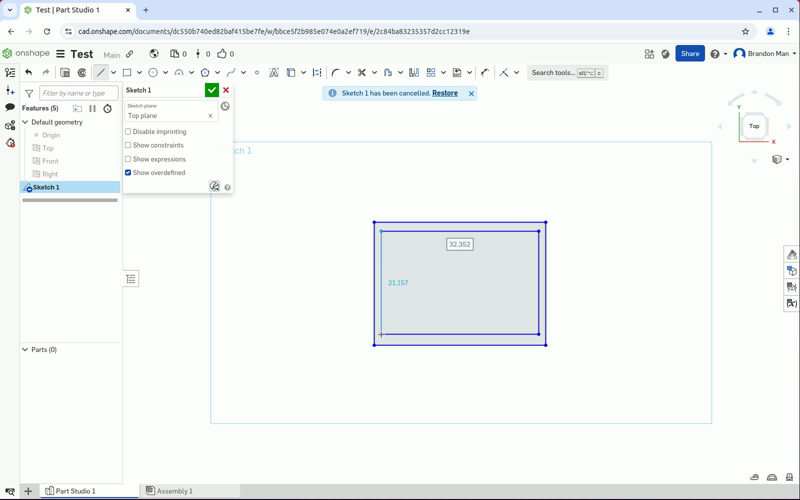
key(esc)
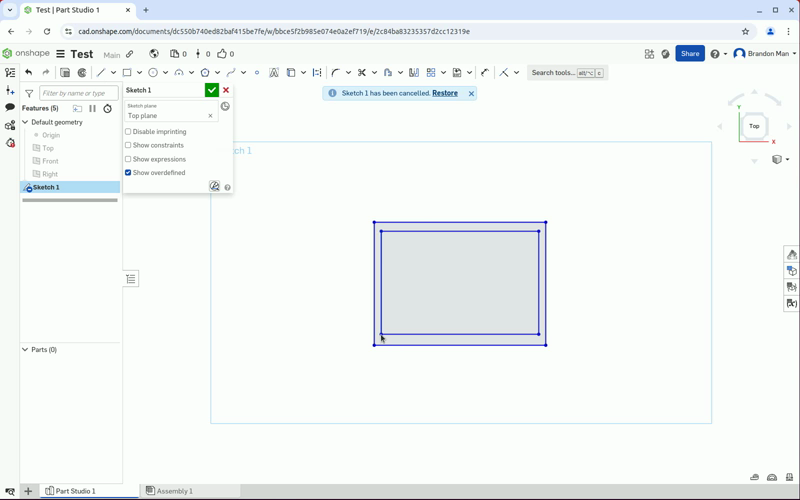
mouse_move(535, 226)
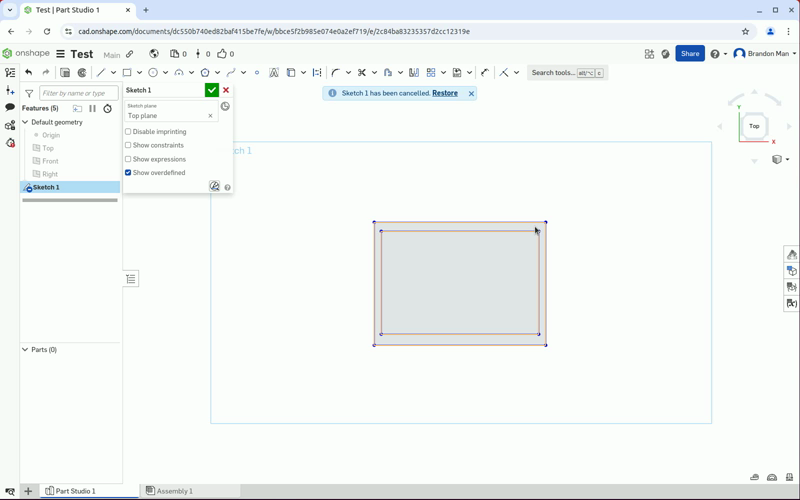
click(535, 226)
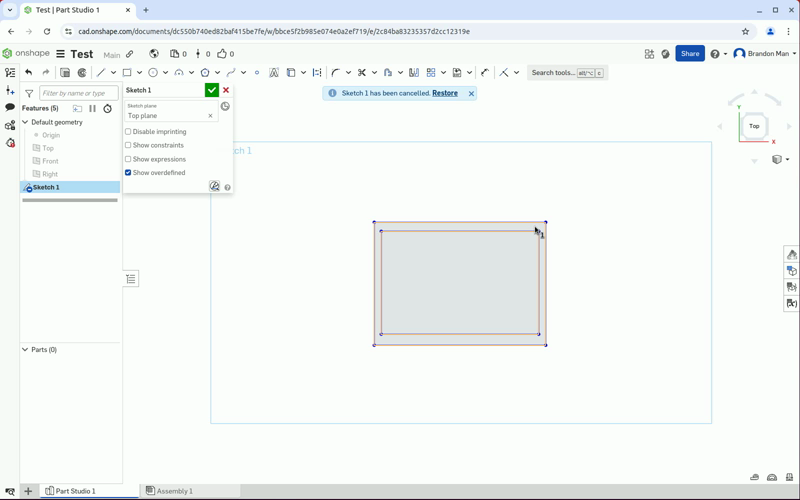
mouse_move(73, 352)
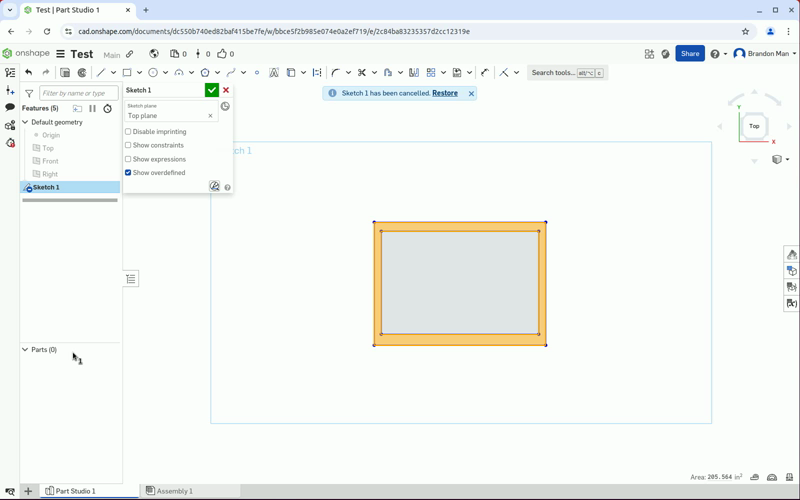
key(shift+y)
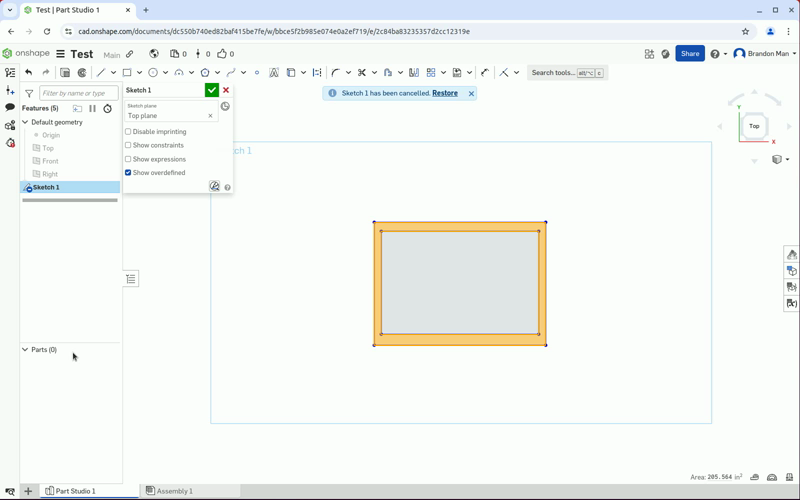
key(shift+e)
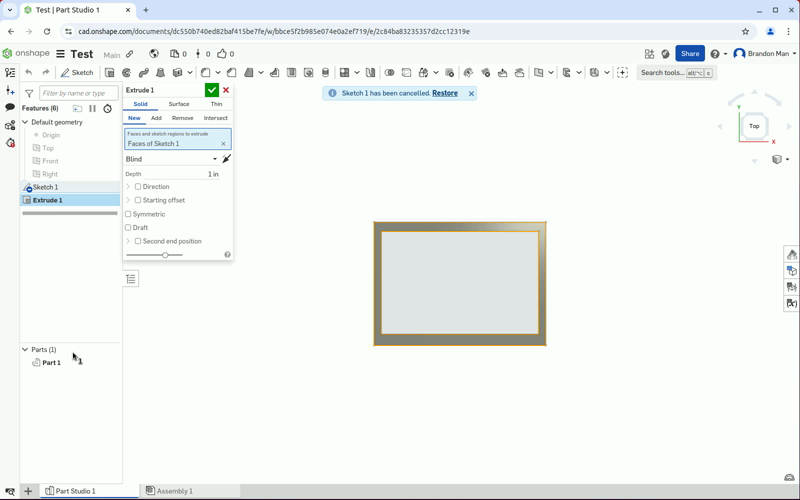
mouse_move(143, 106)
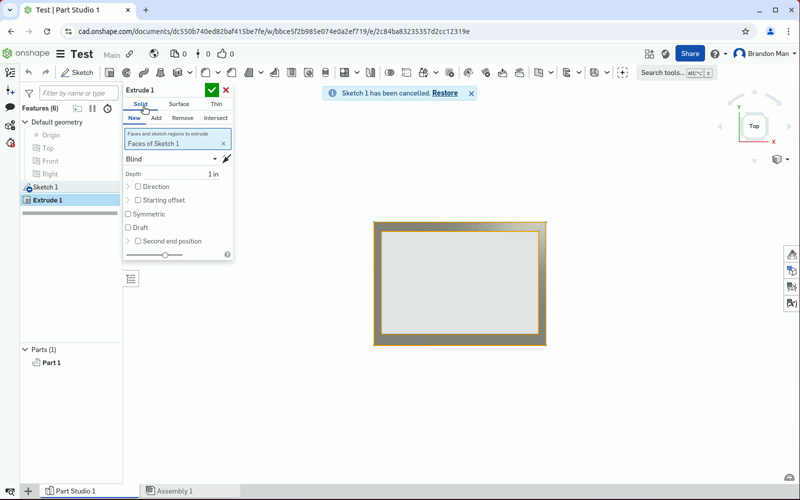
click(143, 106)
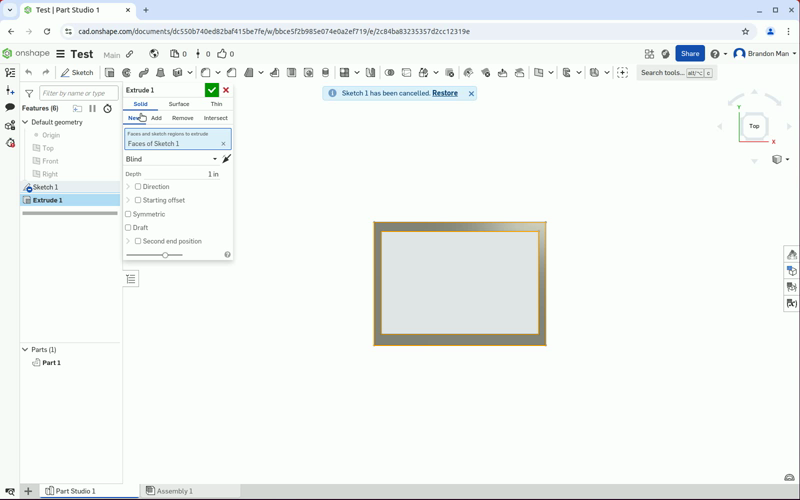
mouse_move(137, 120)
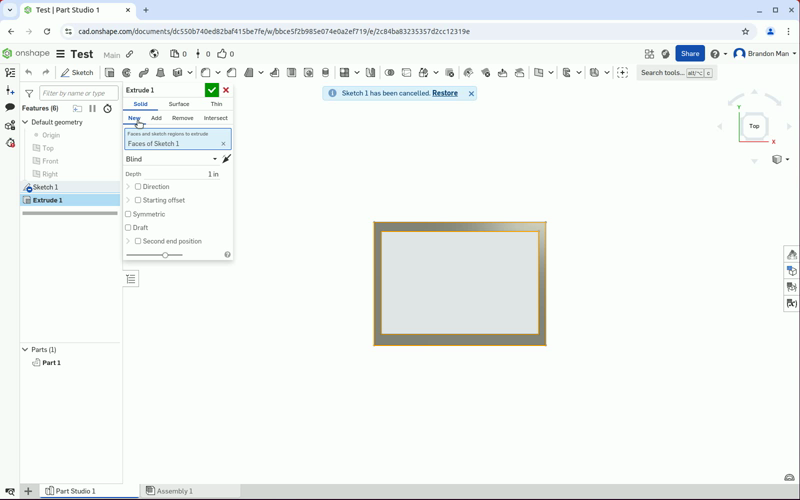
click(137, 120)
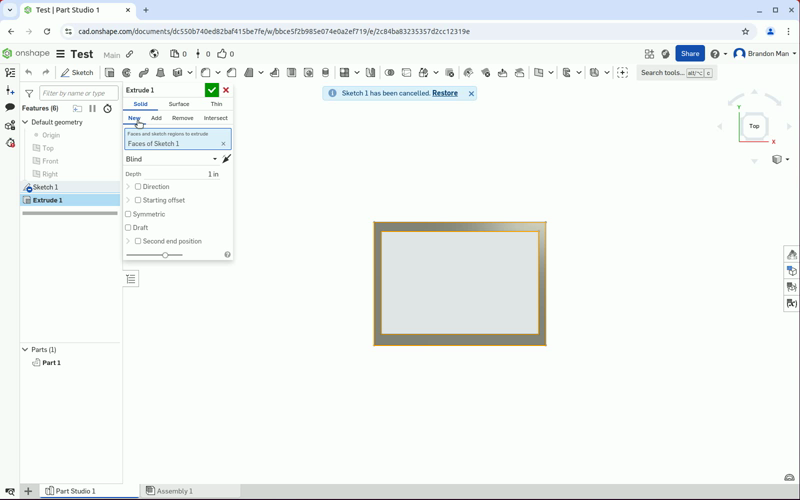
key(tab, 4)
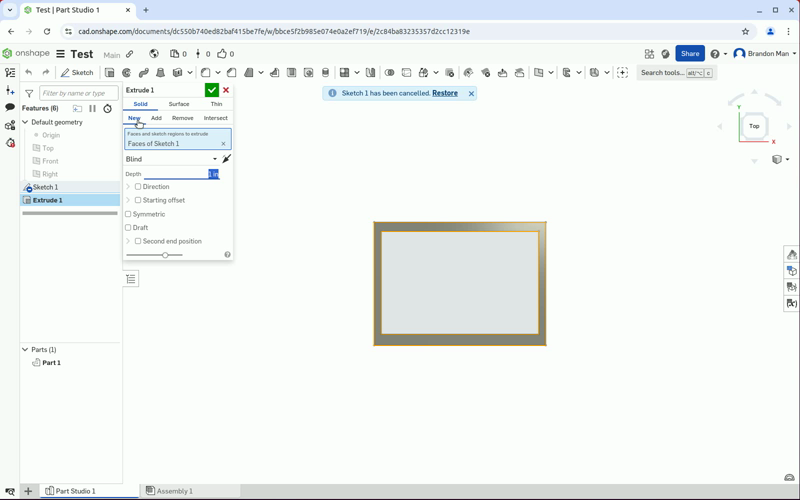
text(19.738)
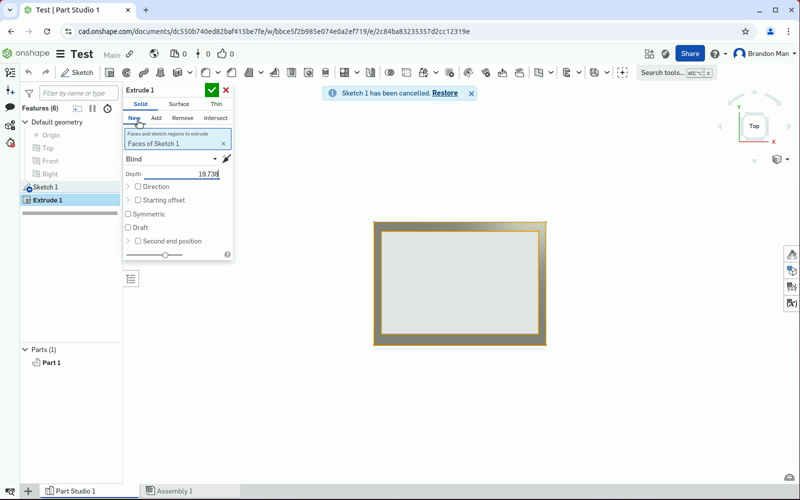
key(enter)
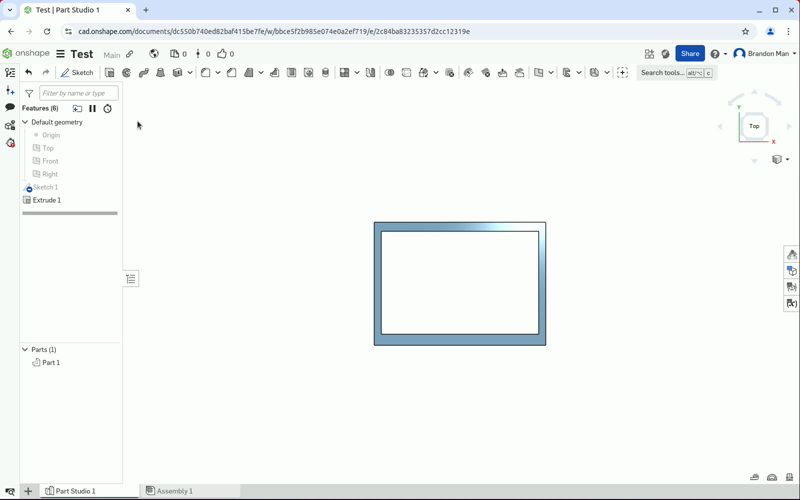
key(shift+h)
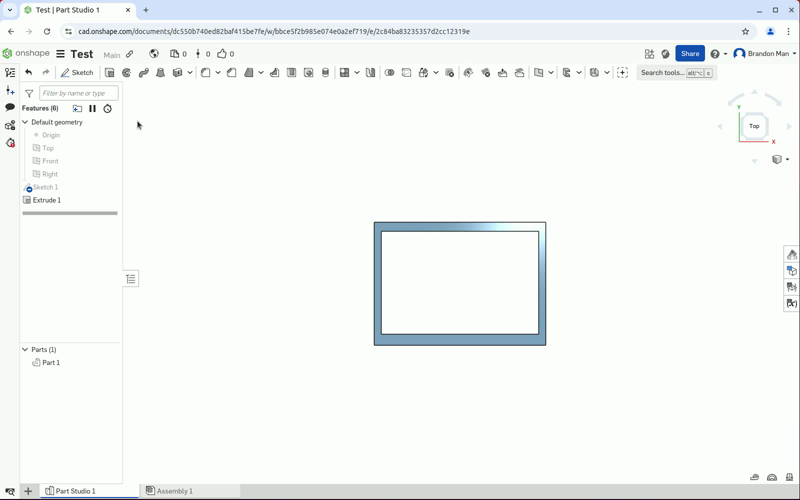
key(shift+h)
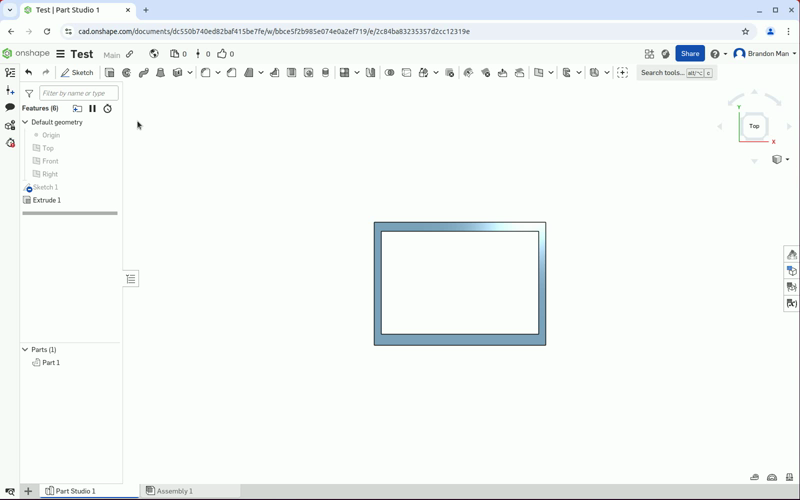
mouse_move(73, 189)
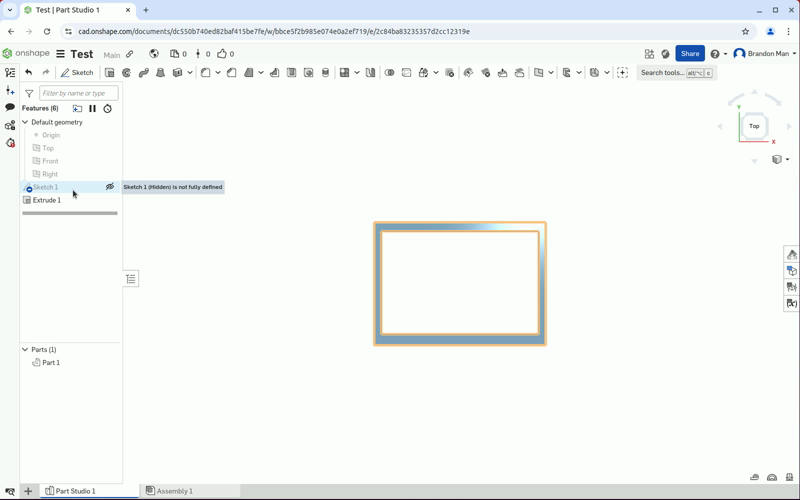
click(73, 189)
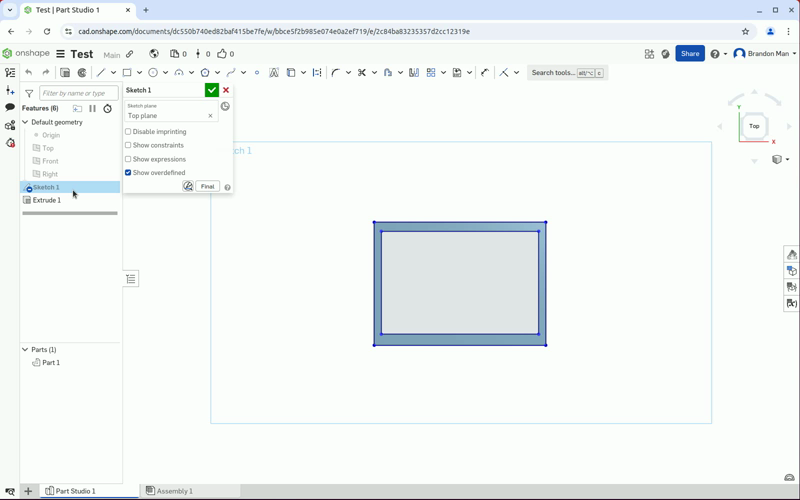
mouse_move(229, 92)
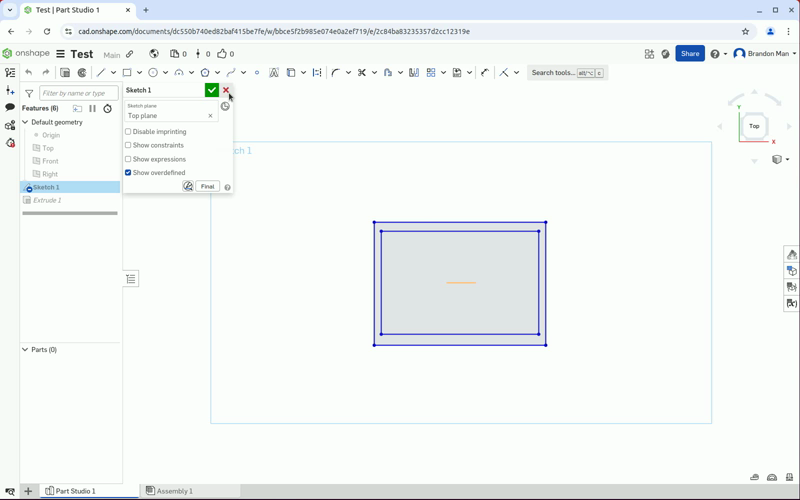
click(229, 92)
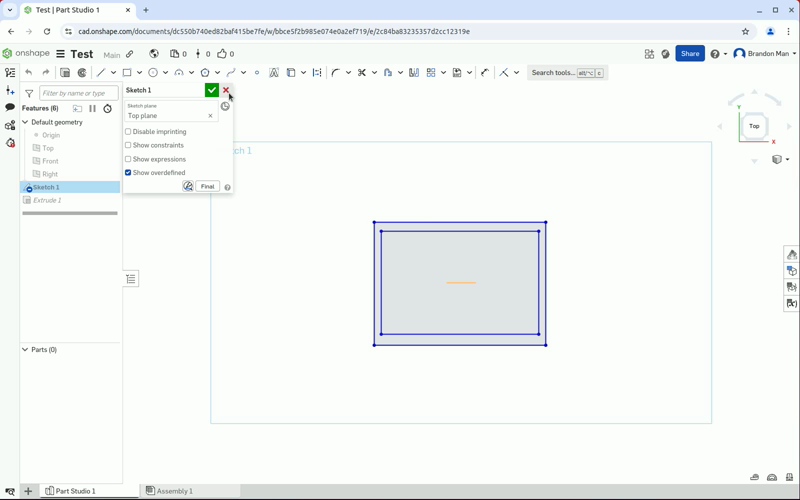
key(shift+s)
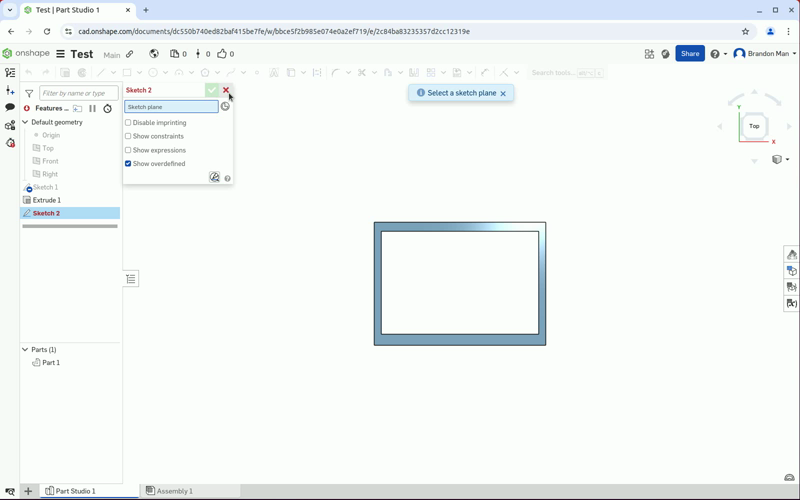
mouse_move(73, 150)
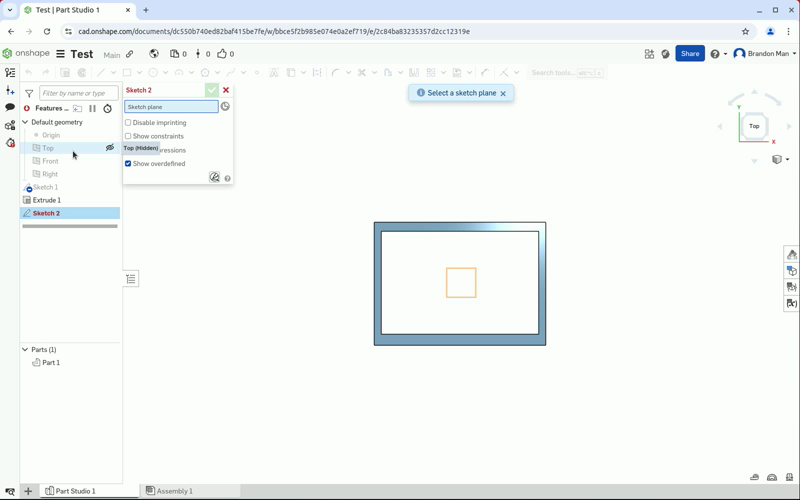
click(73, 150)
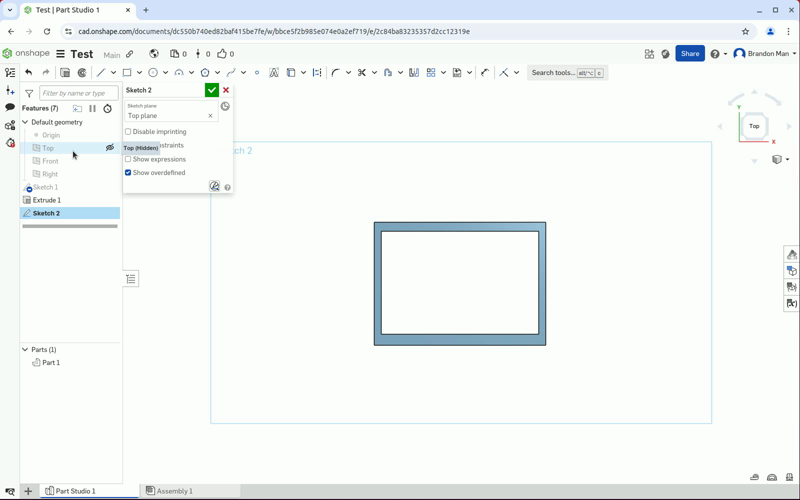
mouse_move(73, 352)
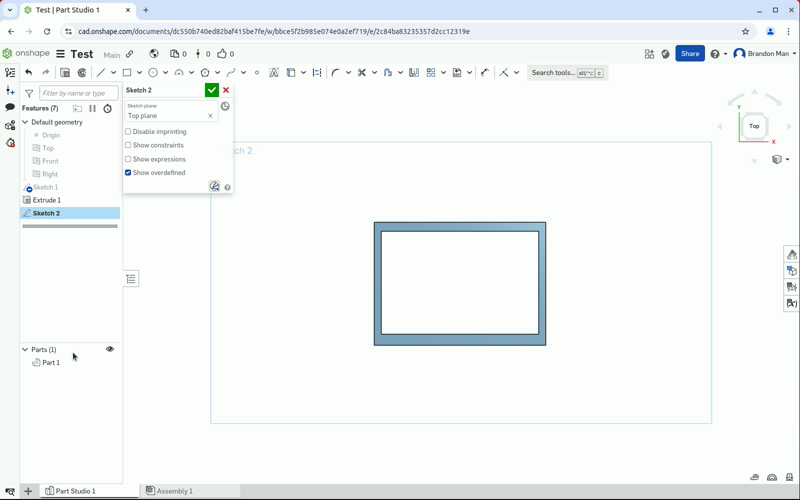
key(y)
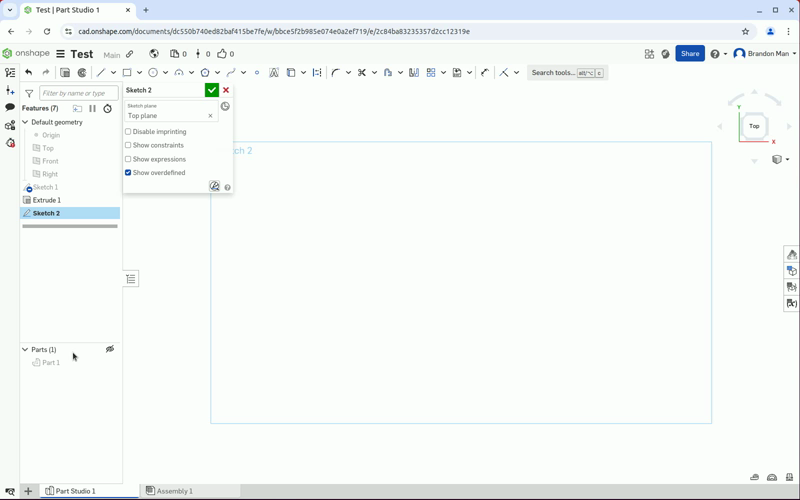
key(l)
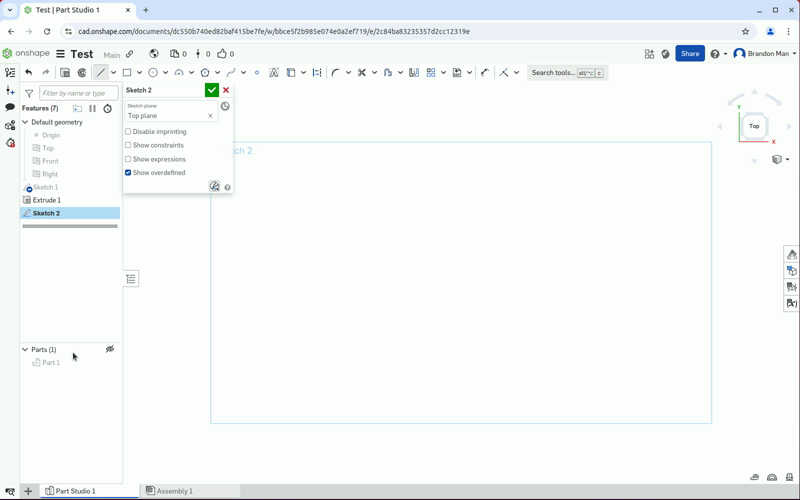
key_down(shift)
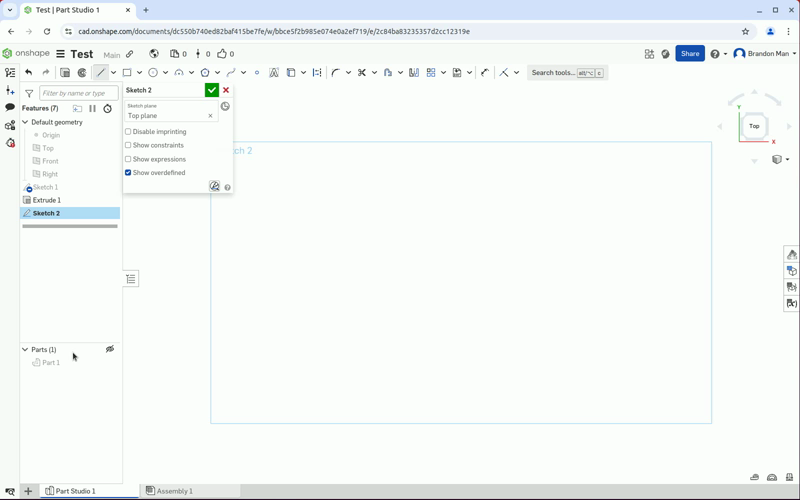
mouse_move(362, 356)
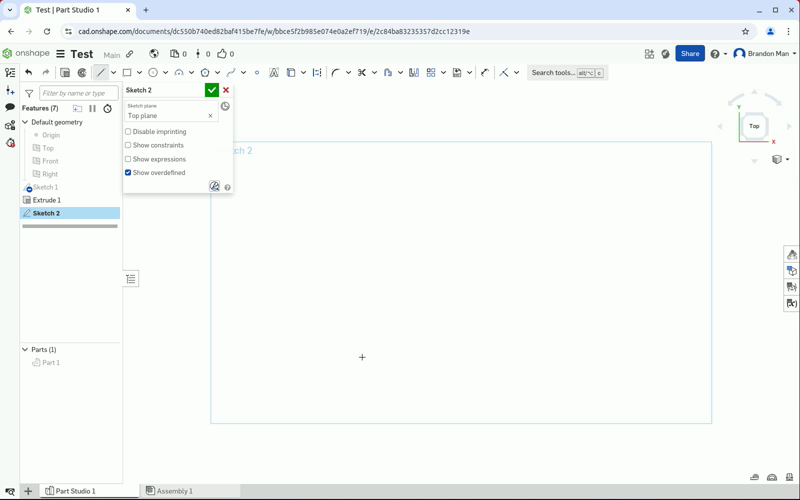
click(362, 356)
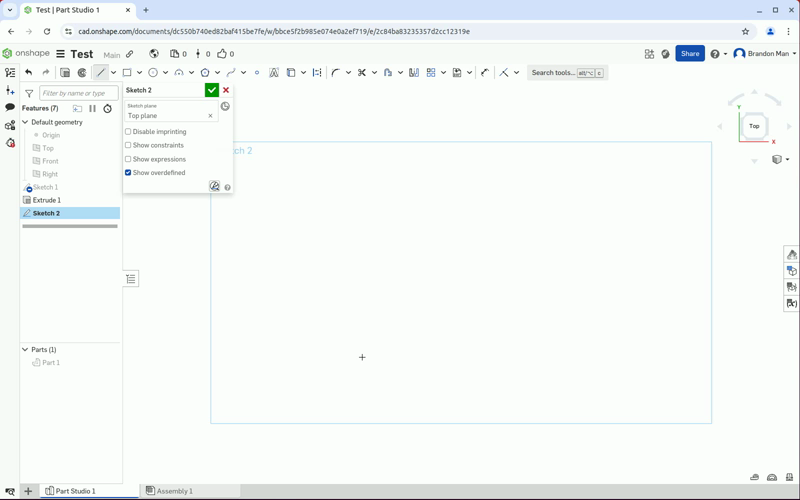
key_up(shift)
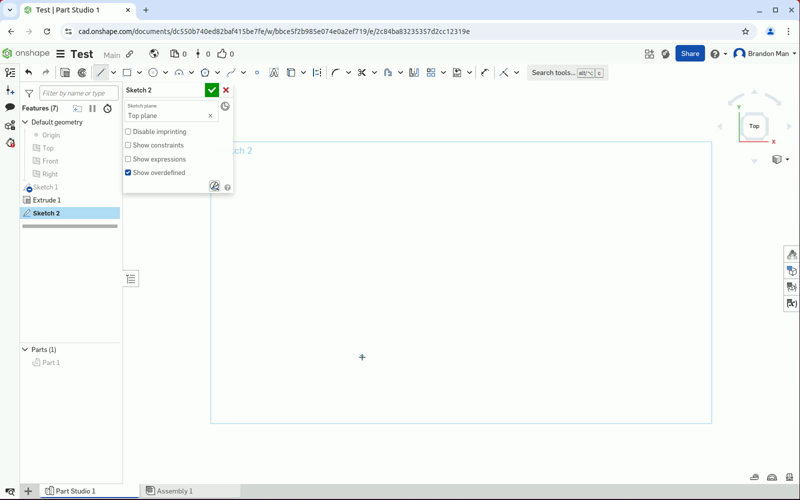
key_down(shift)
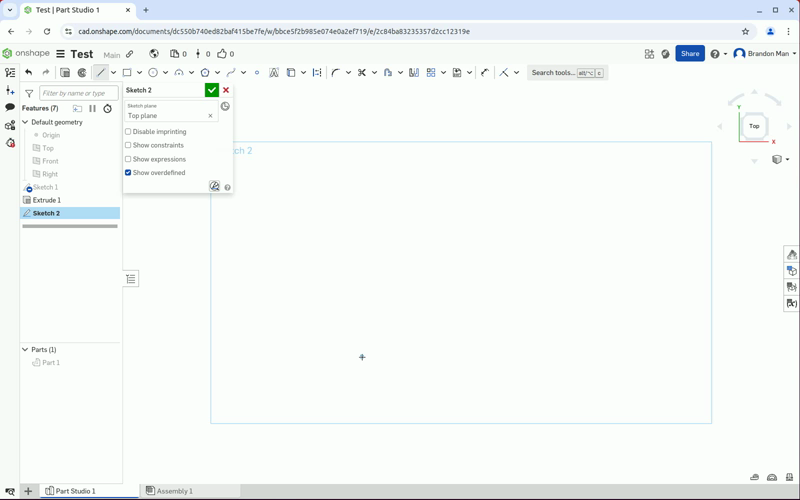
mouse_move(558, 356)
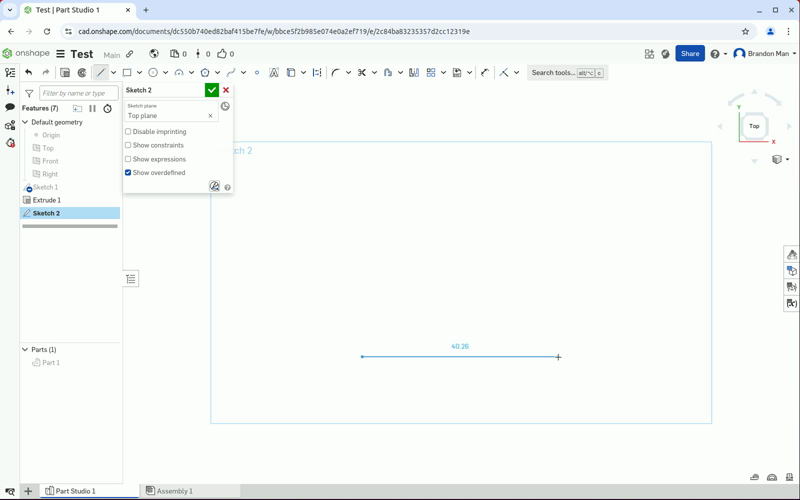
click(558, 356)
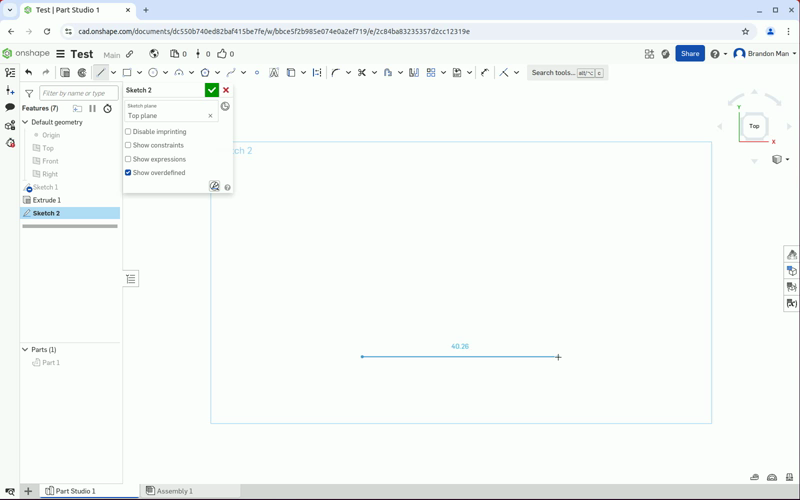
key_up(shift)
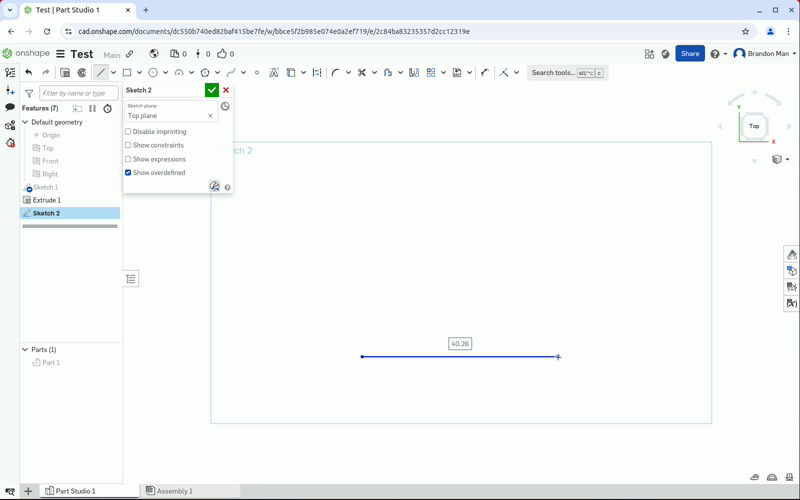
key_down(shift)
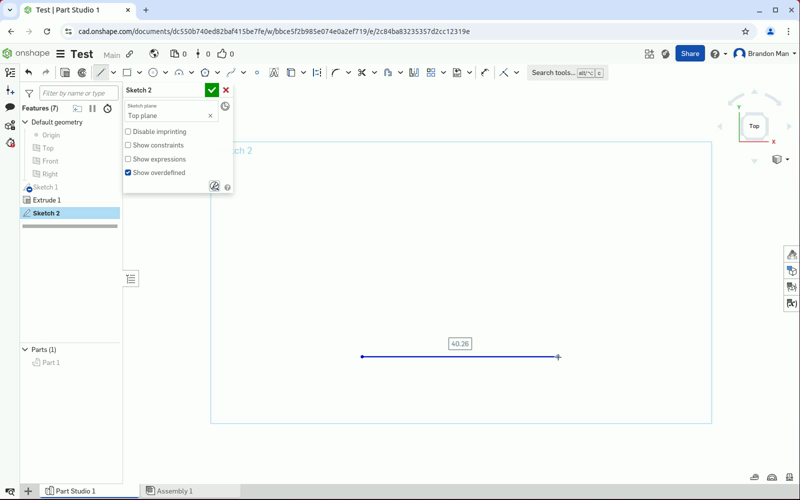
mouse_move(558, 208)
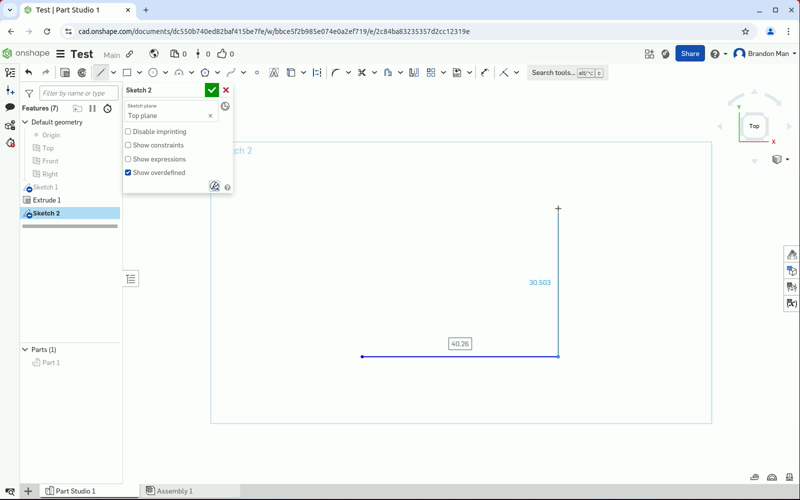
click(558, 208)
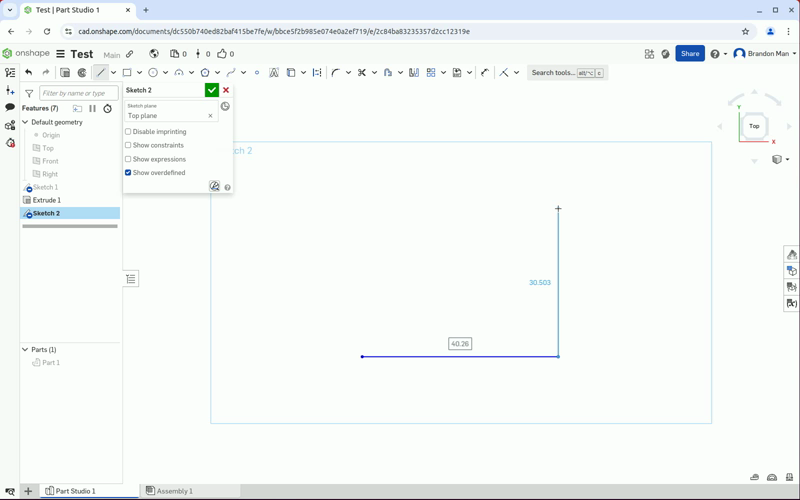
key_up(shift)
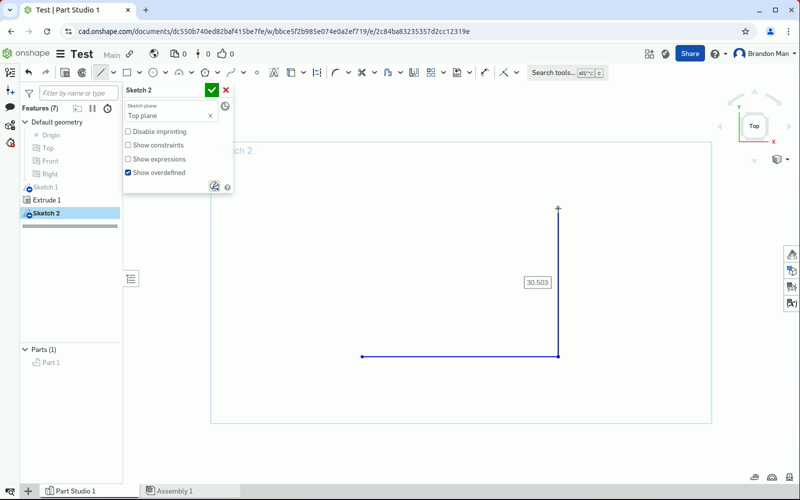
key_down(shift)
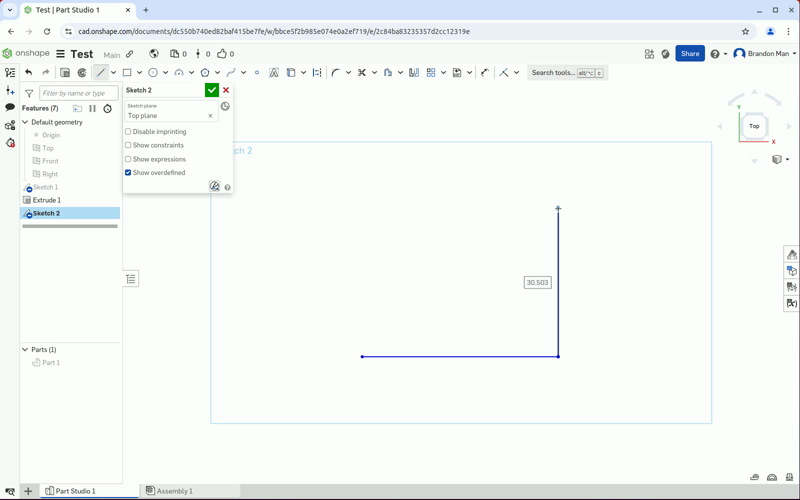
mouse_move(362, 208)
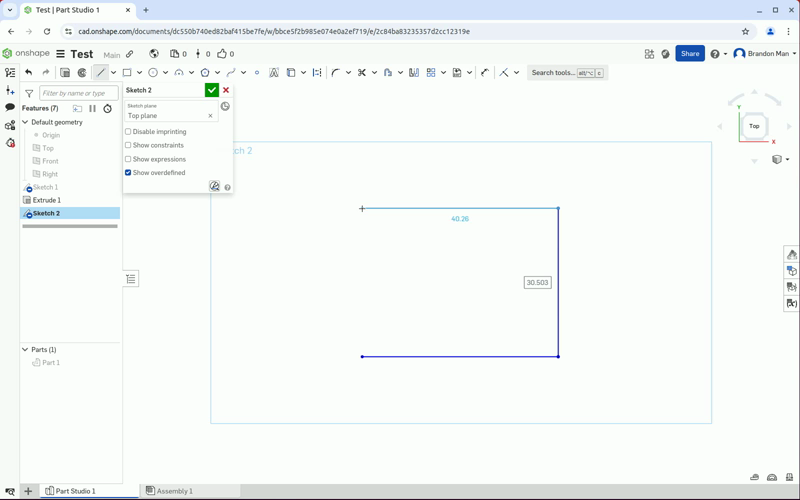
click(362, 208)
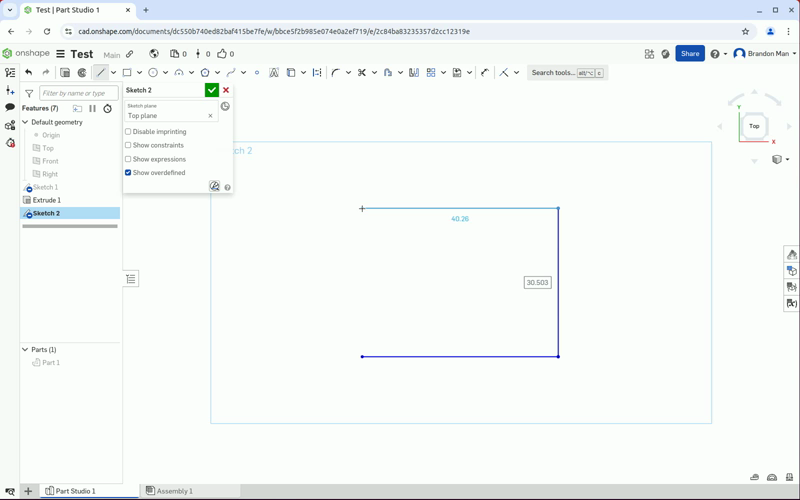
key_up(shift)
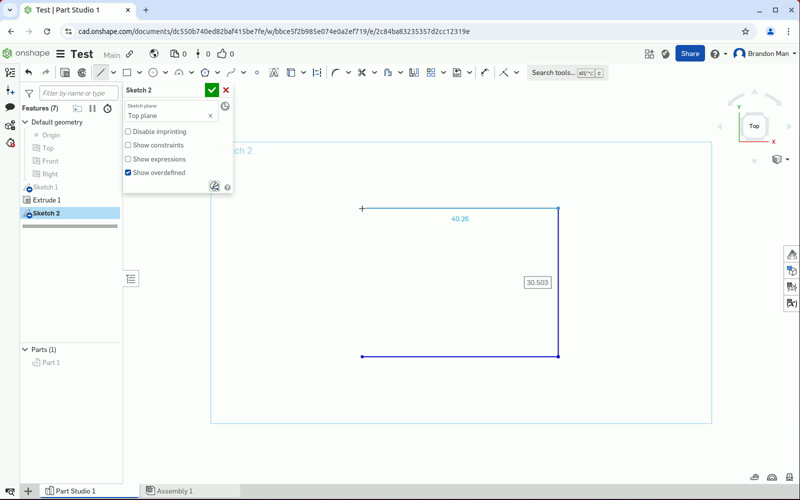
key_down(shift)
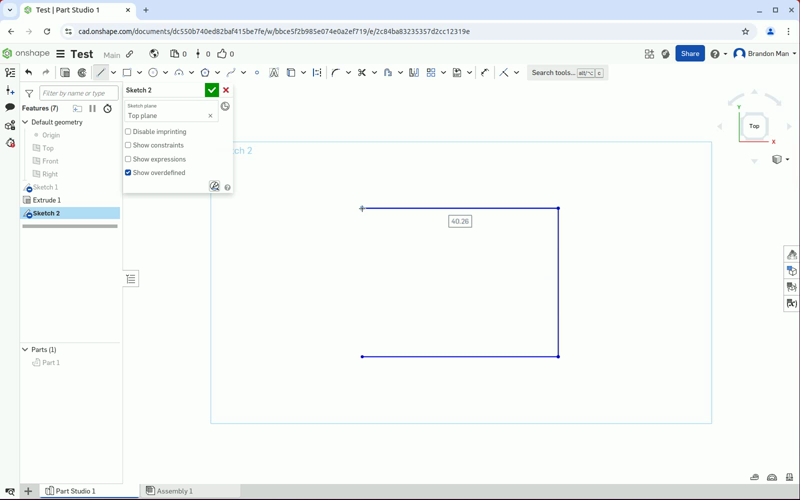
mouse_move(362, 356)
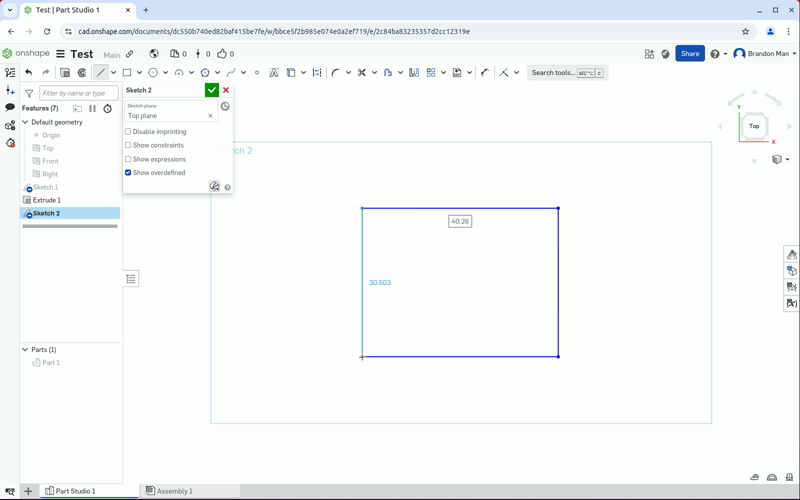
key_up(shift)
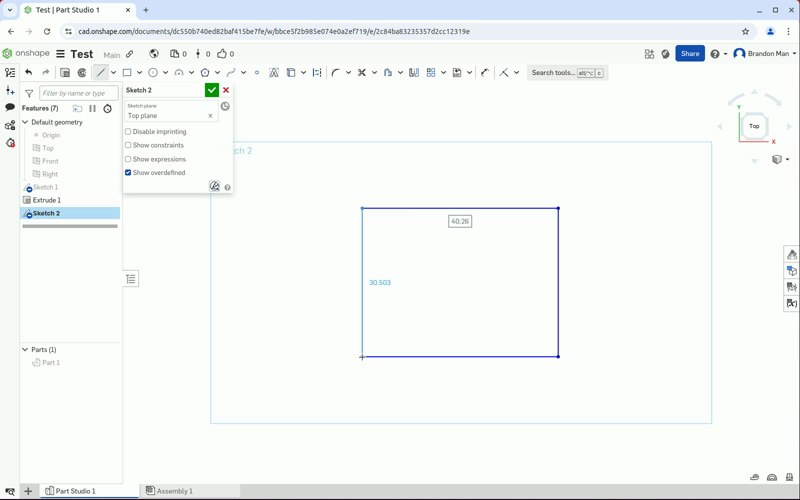
click(362, 356)
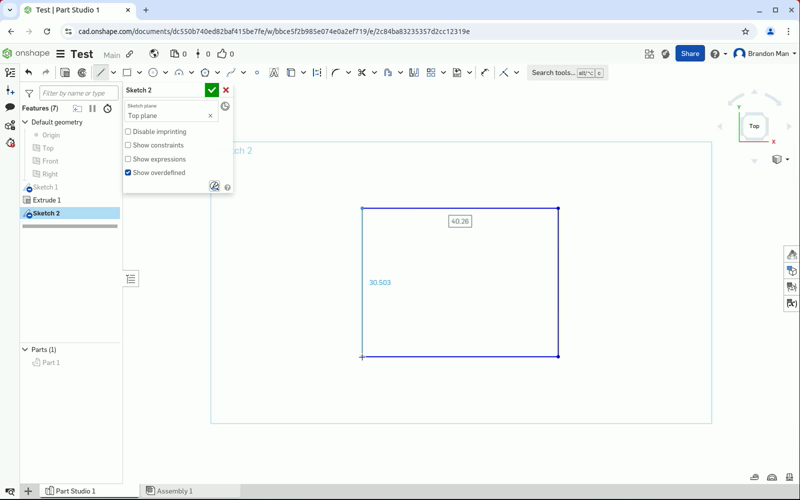
key(esc)
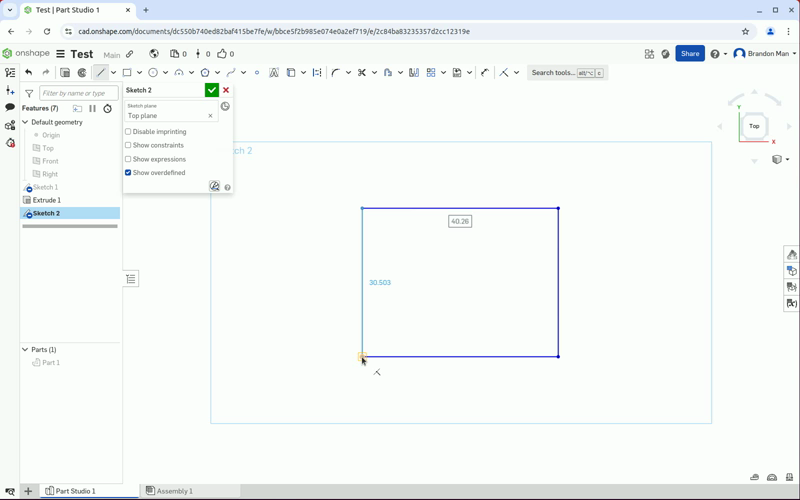
key(l)
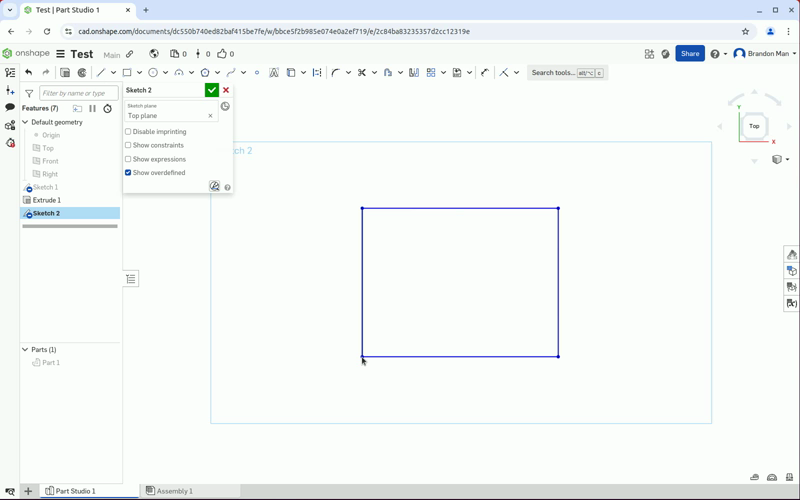
key_down(shift)
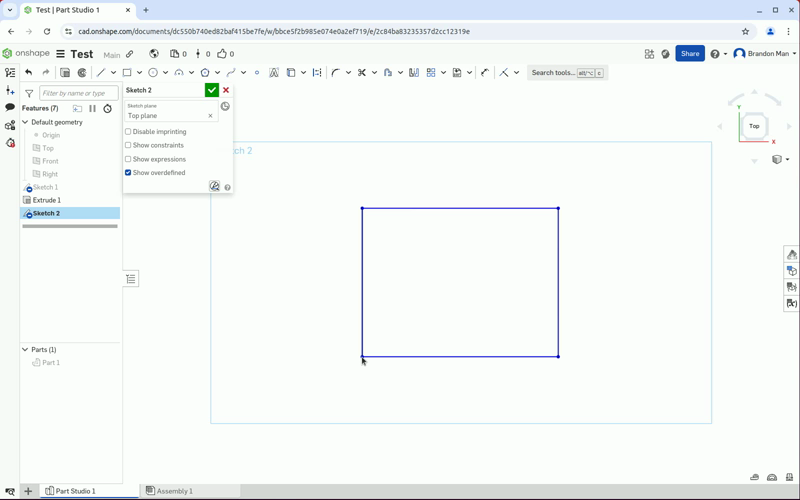
mouse_move(374, 344)
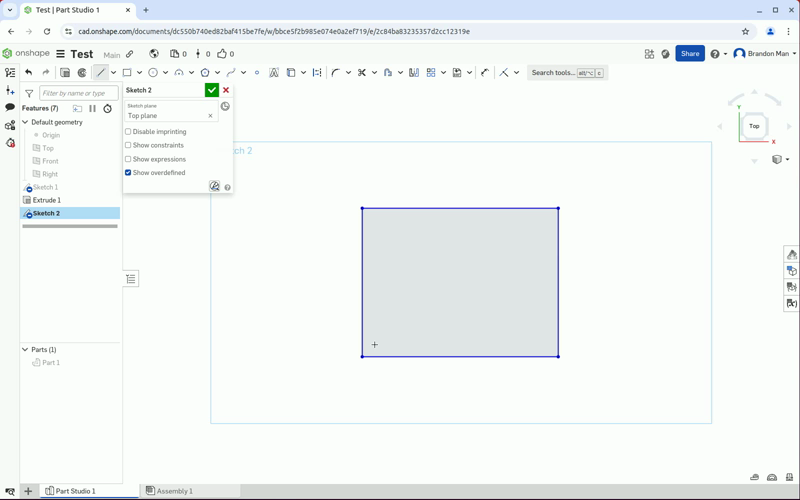
click(374, 344)
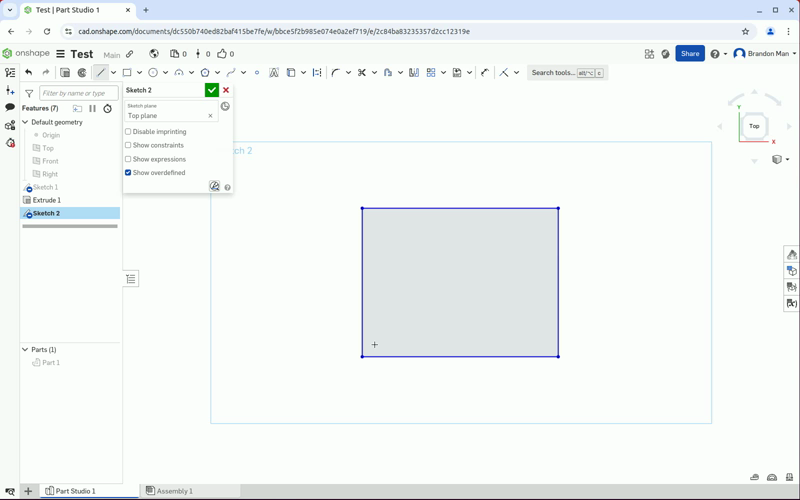
key_up(shift)
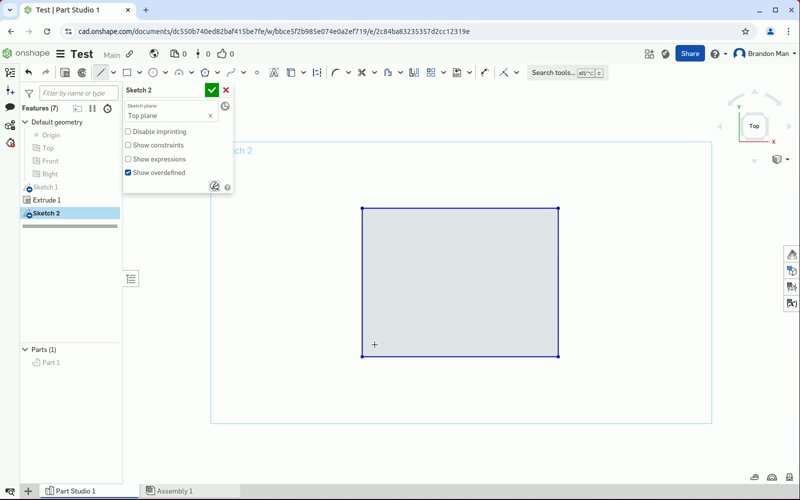
key_down(shift)
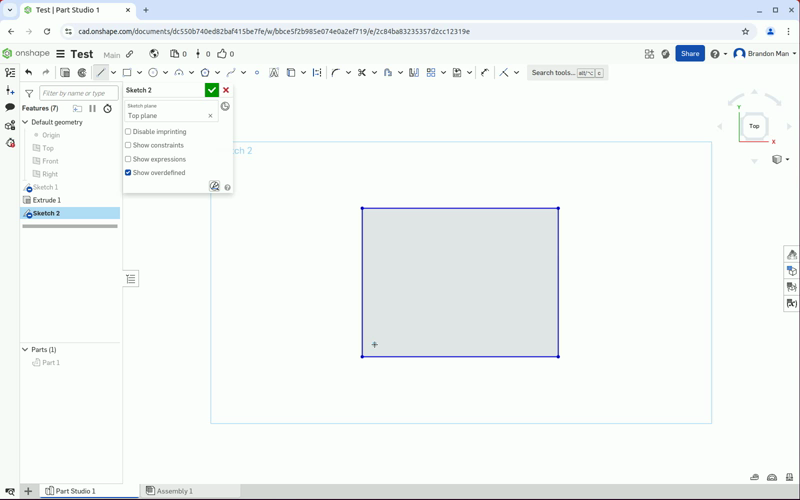
mouse_move(546, 344)
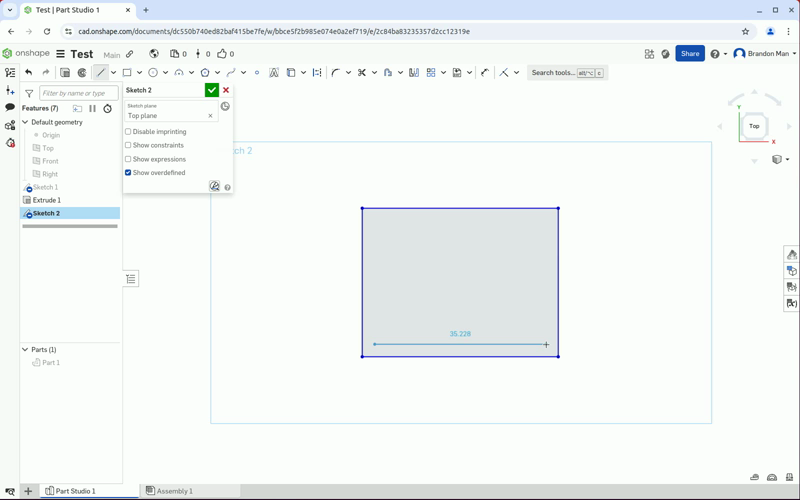
click(546, 344)
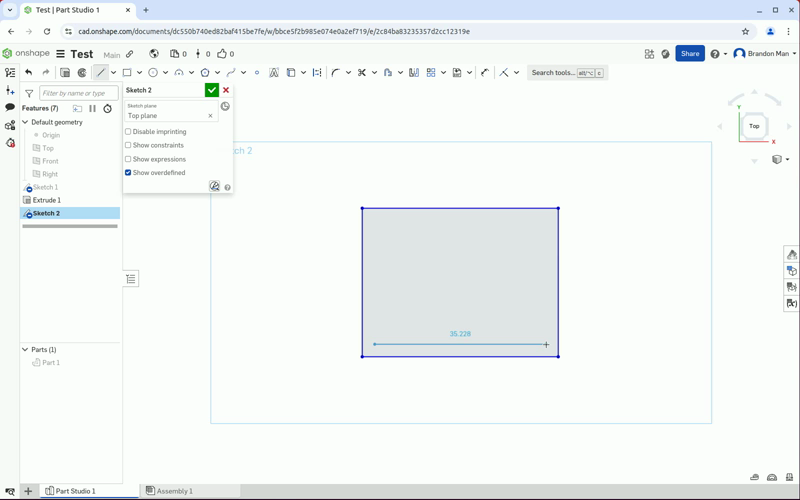
key_up(shift)
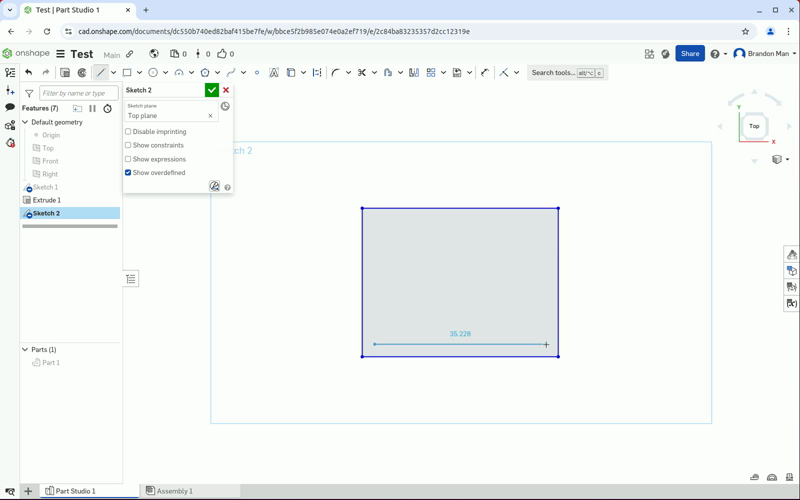
key_down(shift)
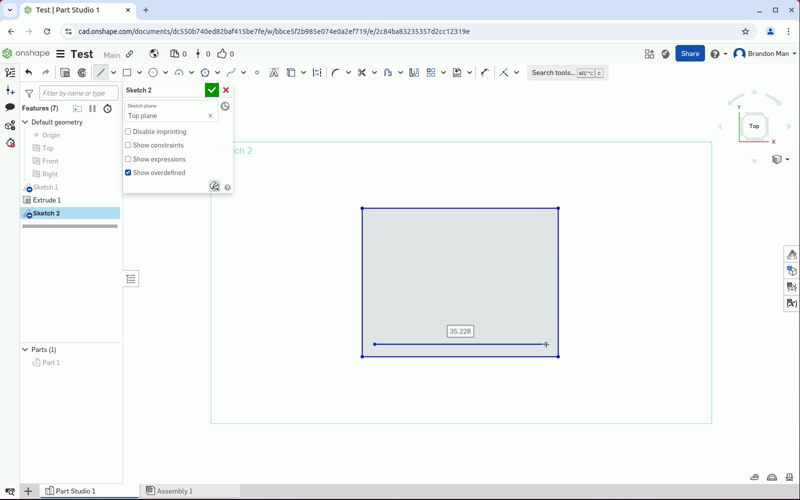
mouse_move(546, 220)
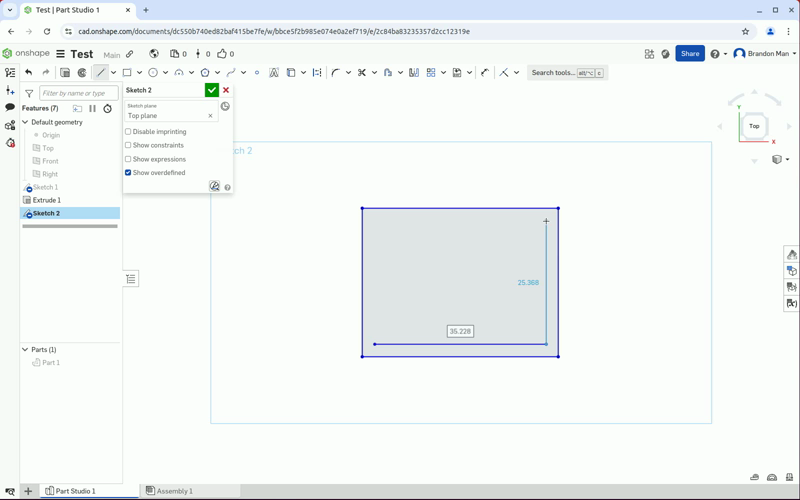
click(546, 220)
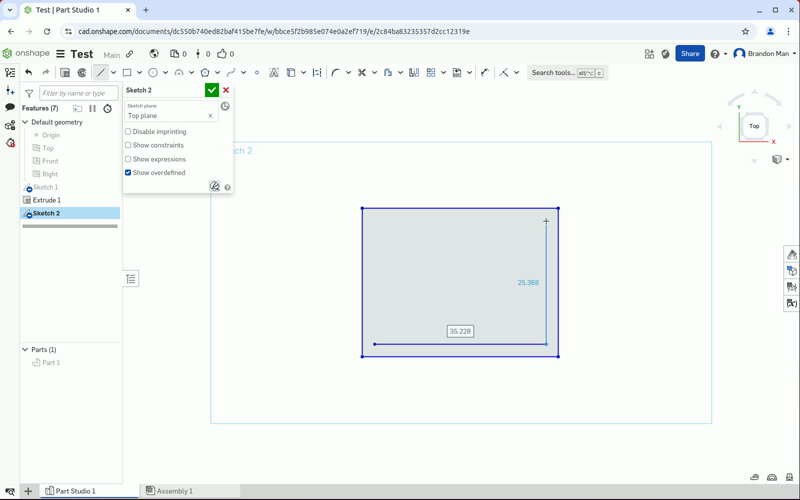
key_up(shift)
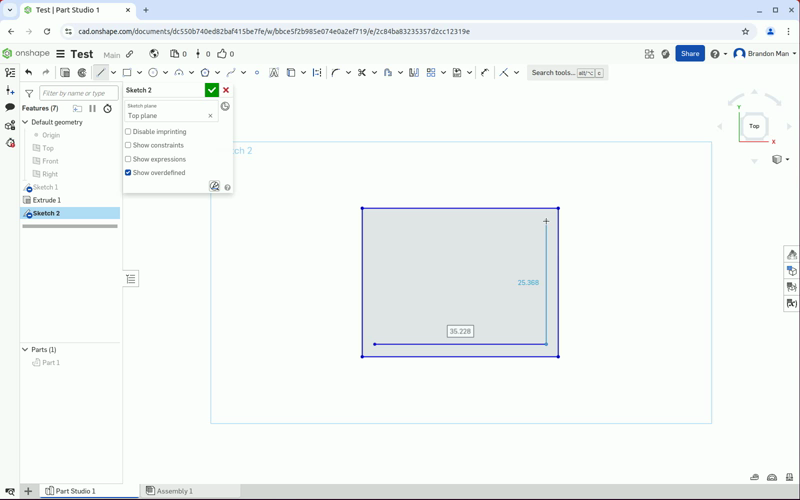
key_down(shift)
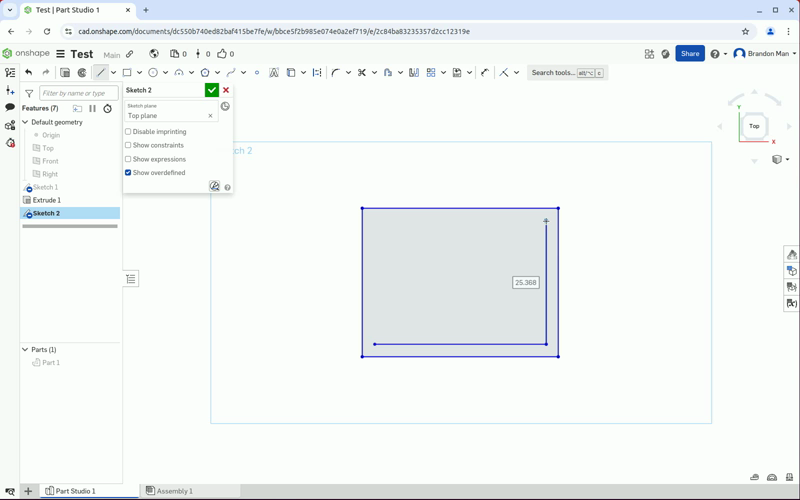
mouse_move(374, 220)
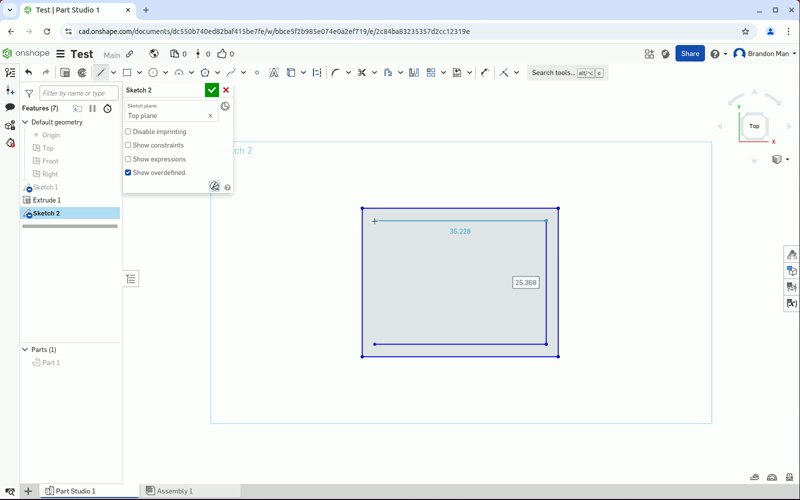
click(374, 220)
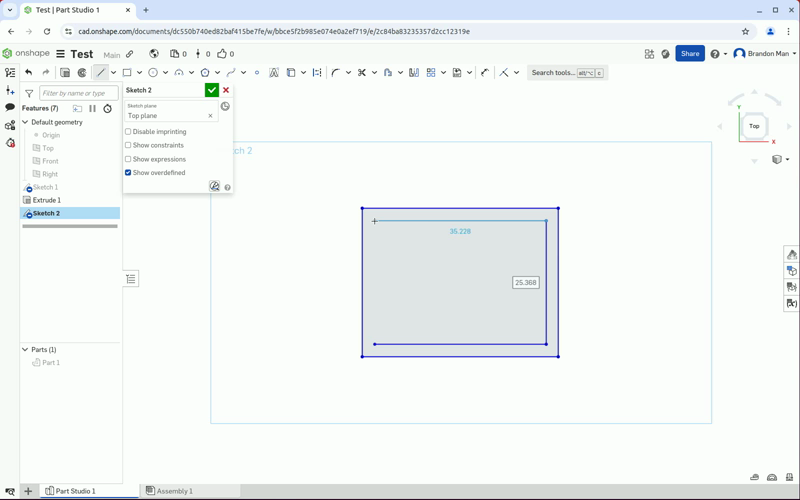
key_up(shift)
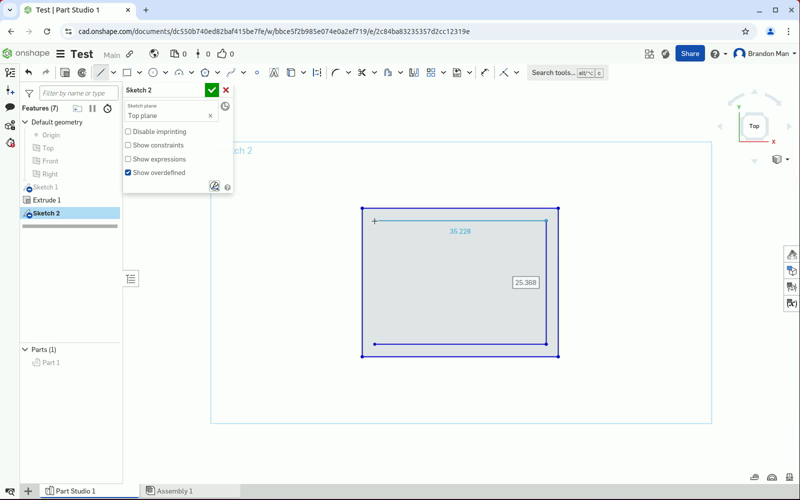
key_down(shift)
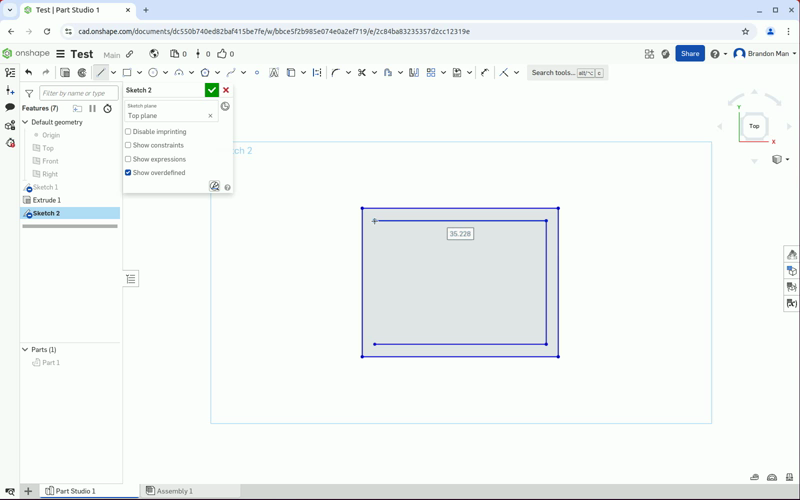
mouse_move(374, 344)
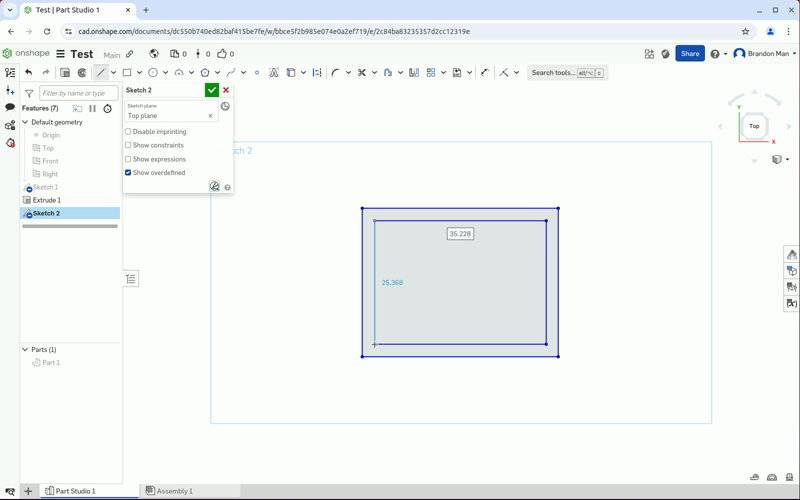
key_up(shift)
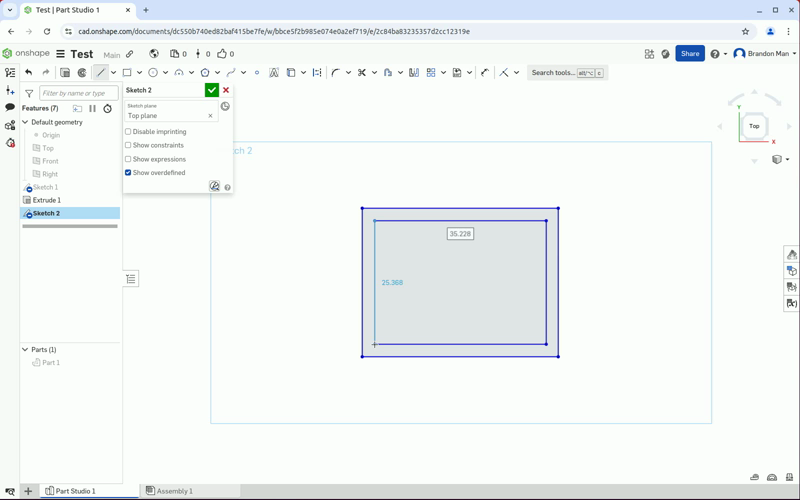
click(374, 344)
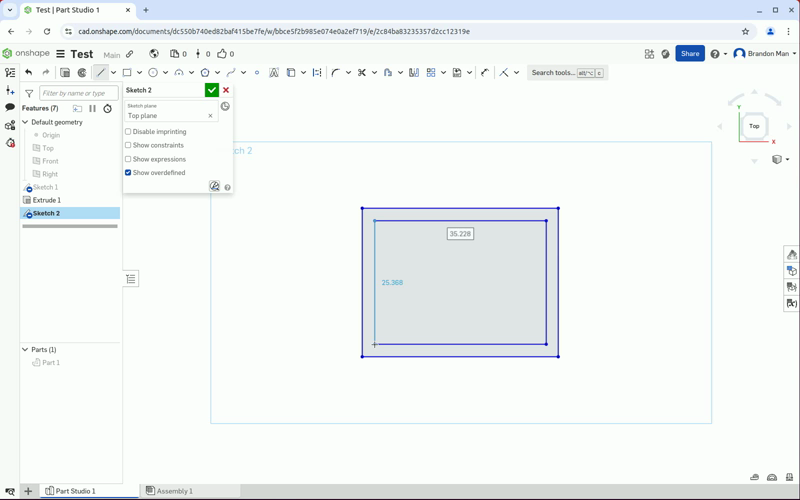
key(esc)
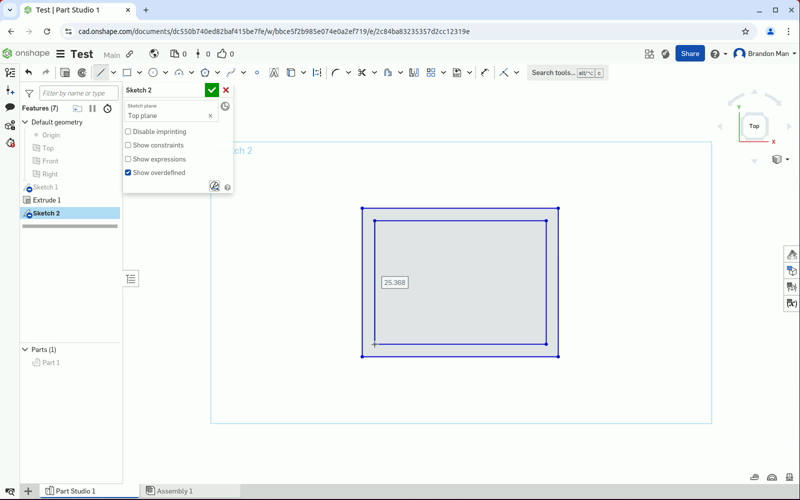
mouse_move(367, 327)
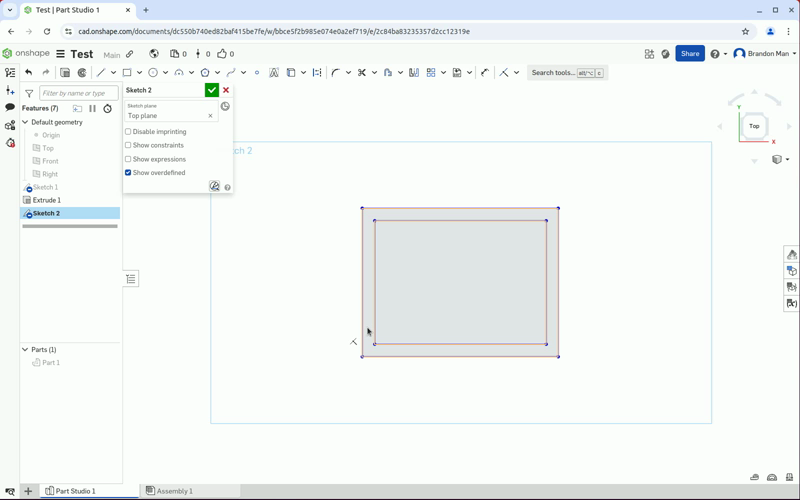
click(367, 327)
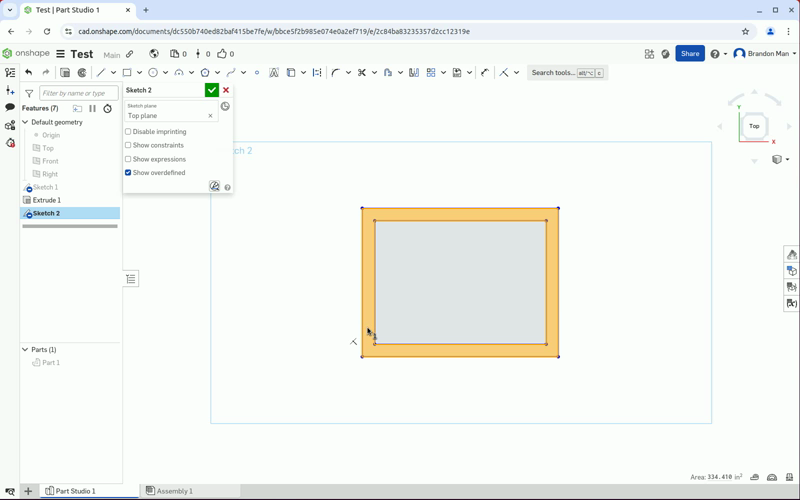
mouse_move(73, 352)
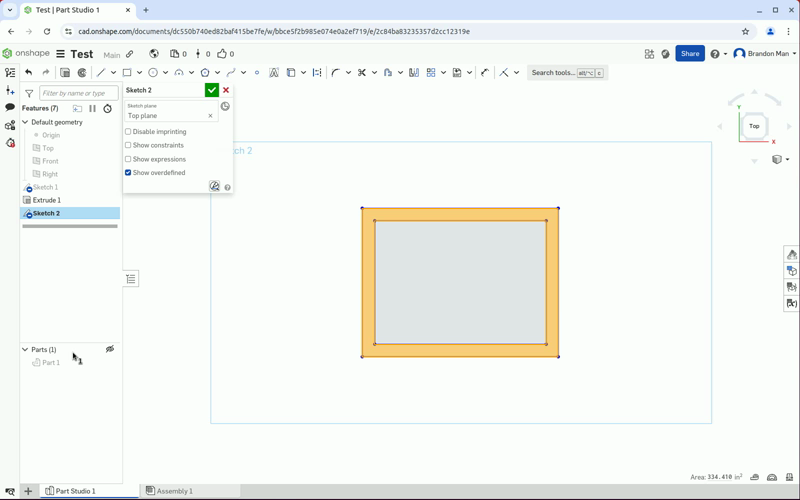
key(shift+y)
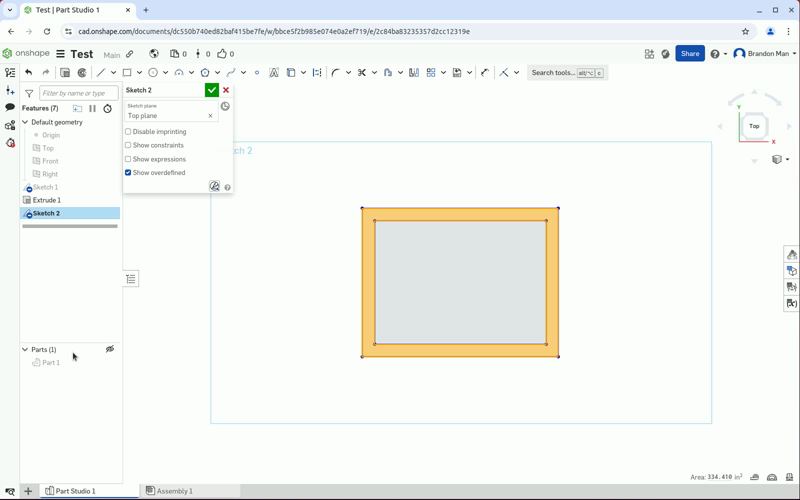
key(shift+e)
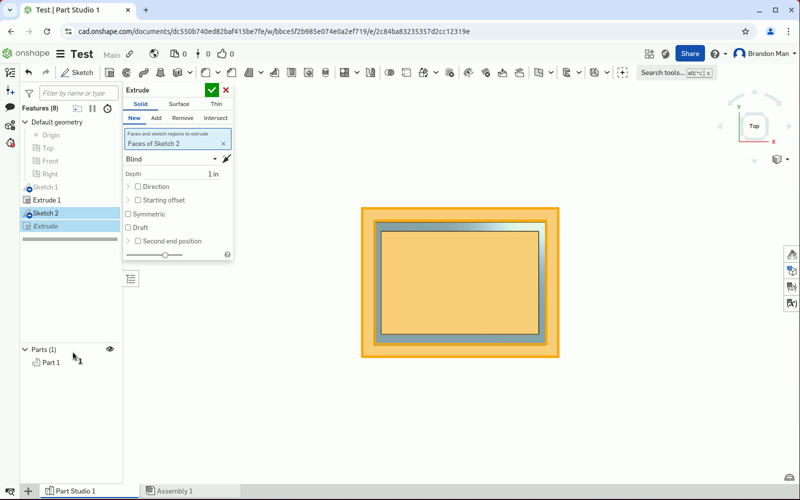
mouse_move(143, 106)
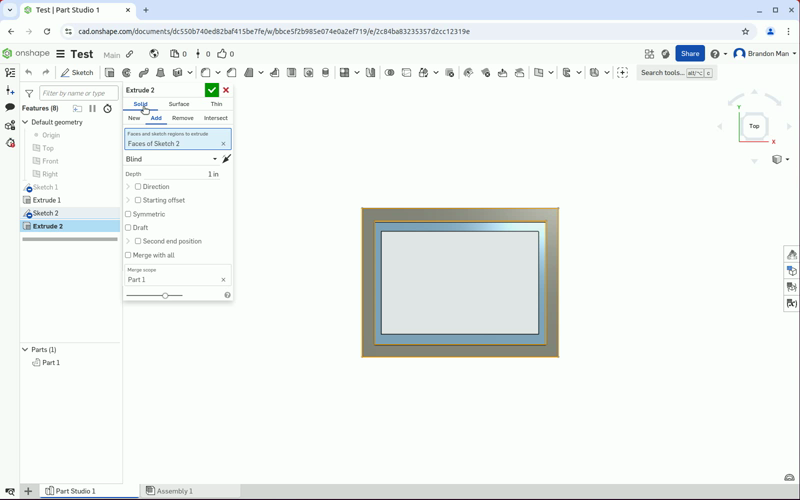
click(143, 106)
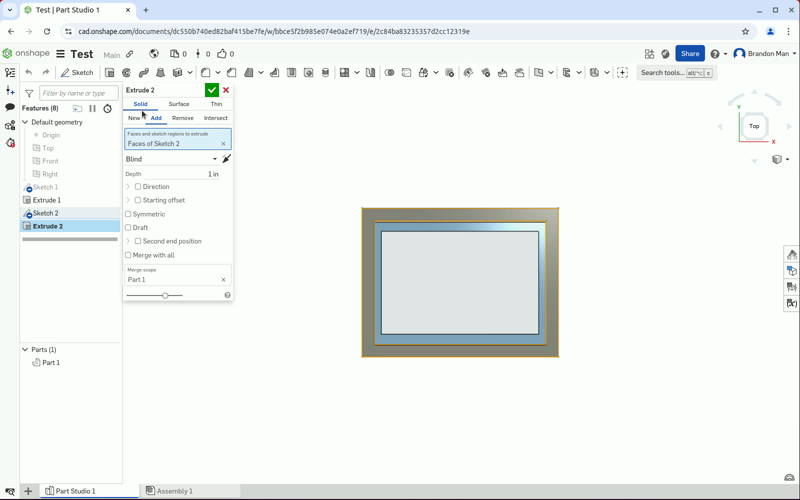
mouse_move(137, 120)
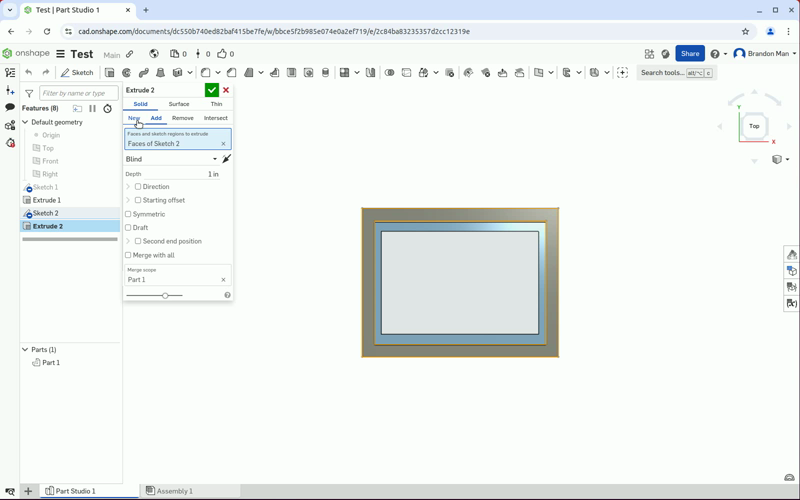
click(137, 120)
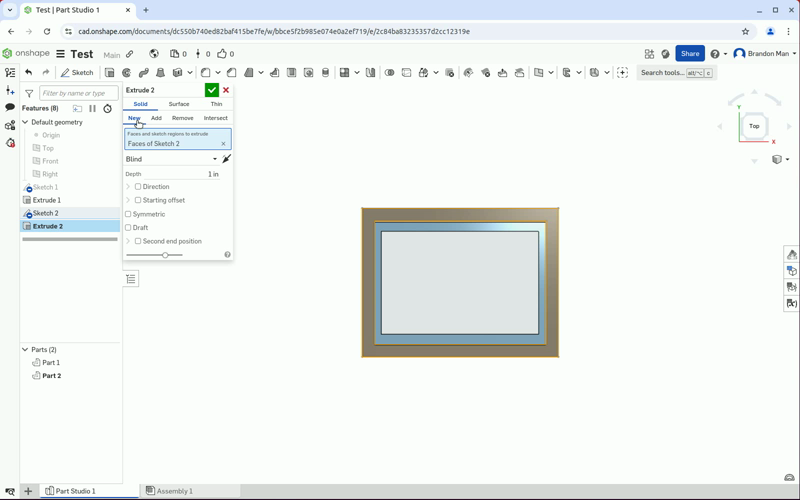
key(tab, 4)
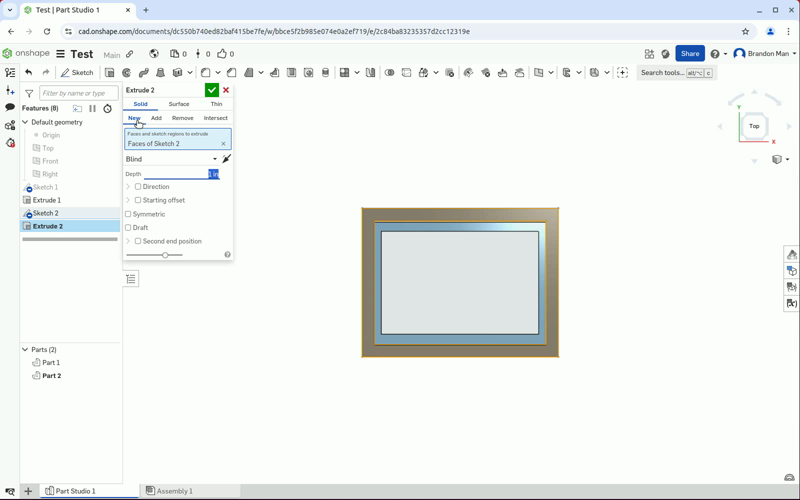
text(23.108)
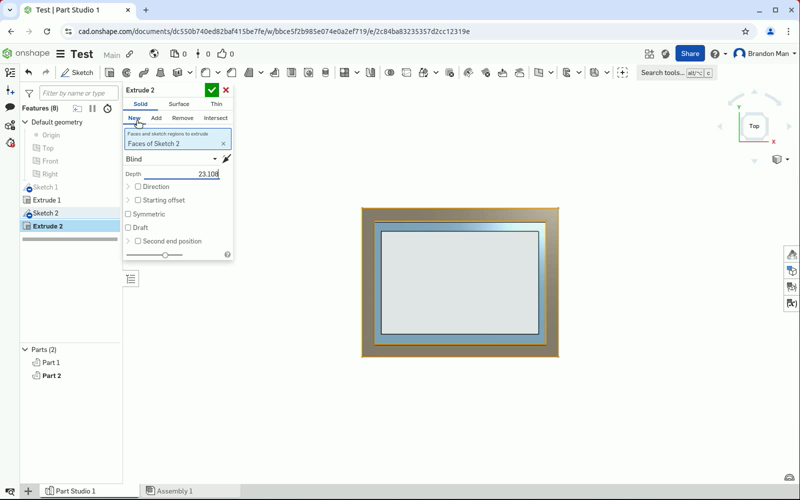
key(enter)
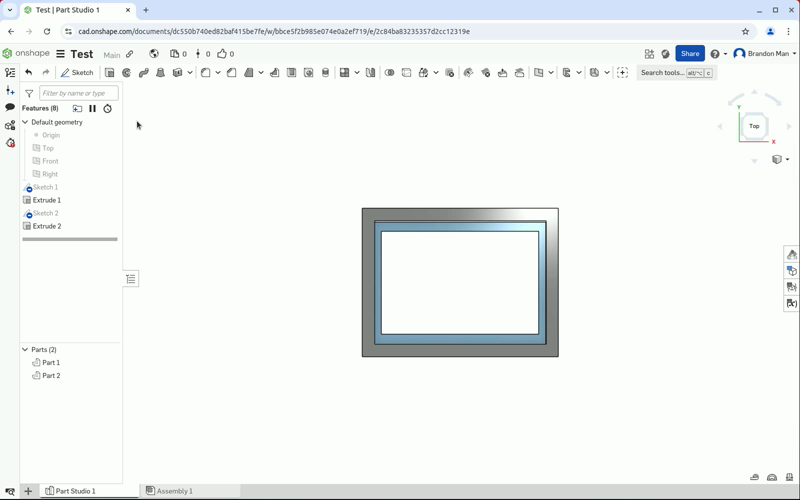
key(shift+h)
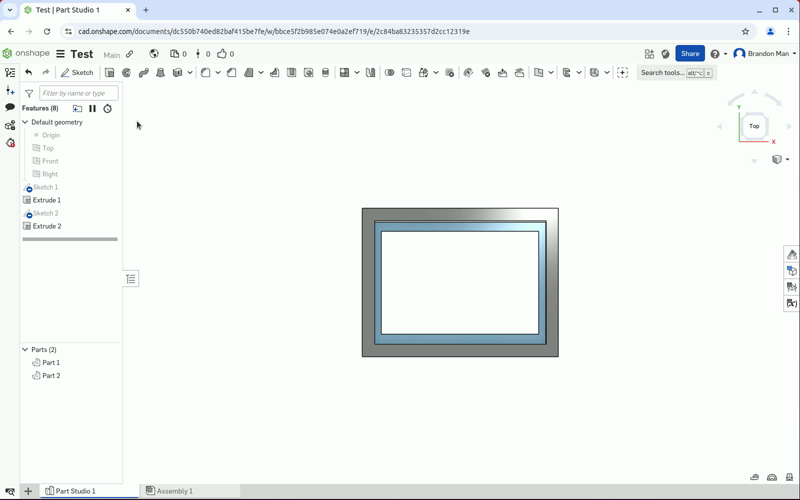
key(shift+h)
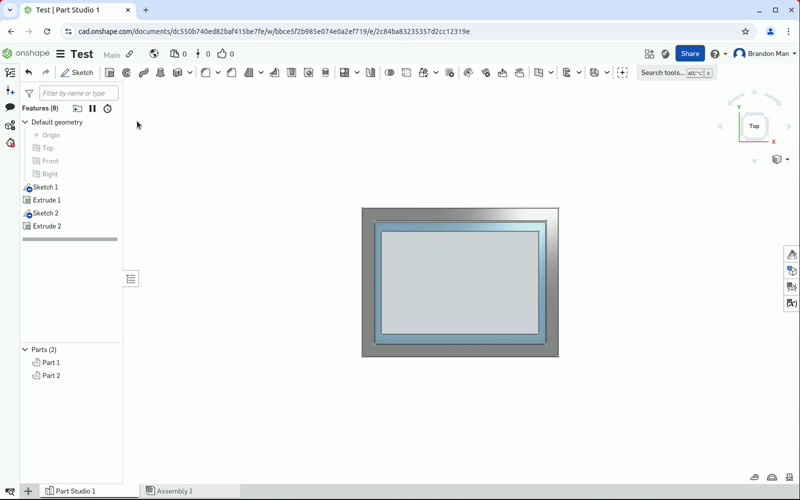
key(shift+7)
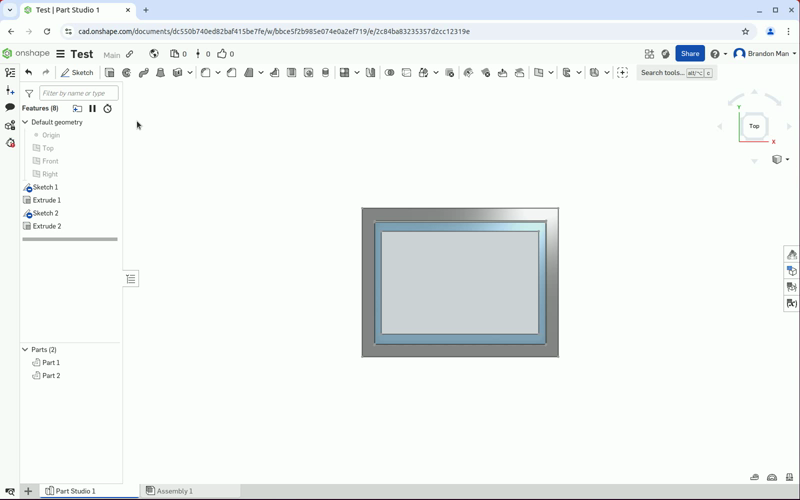
key(up, 3)
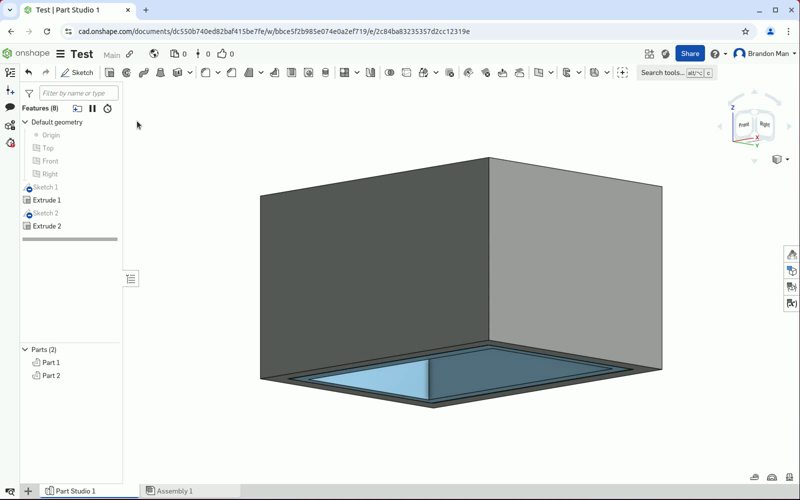
key(left, 3)
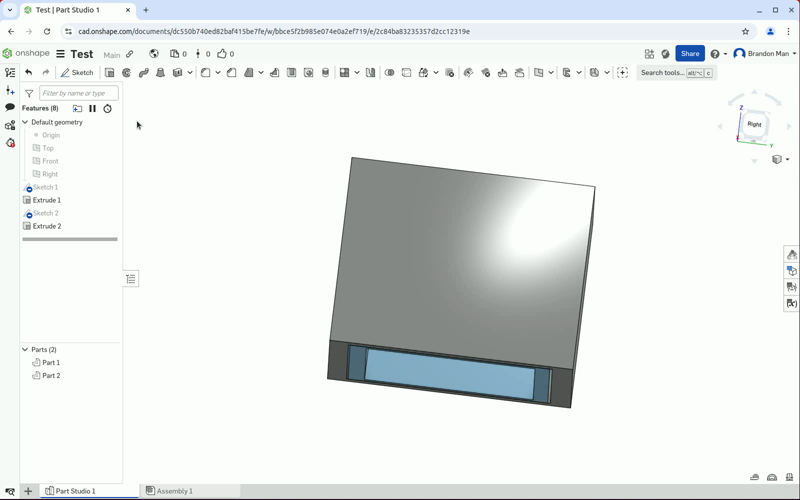
key(right, 3)
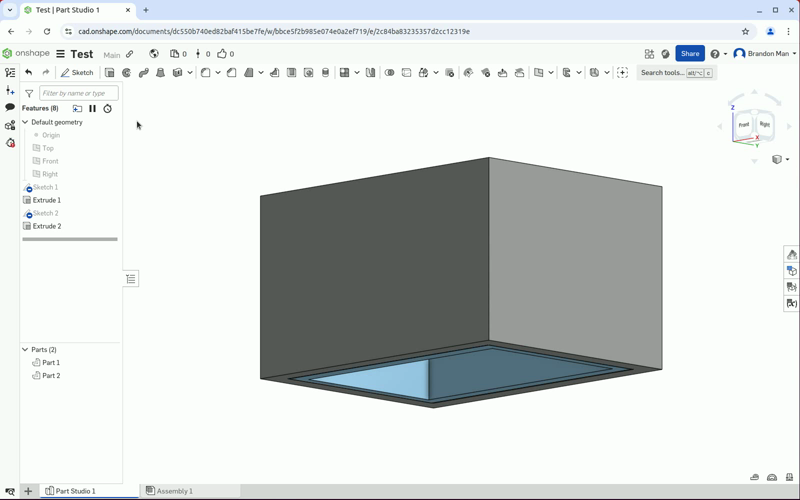
key(down, 3)
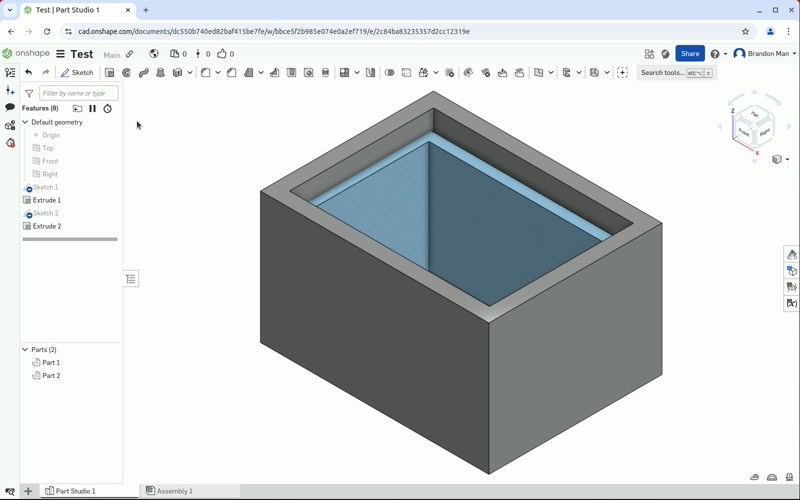
mouse_move(73, 189)
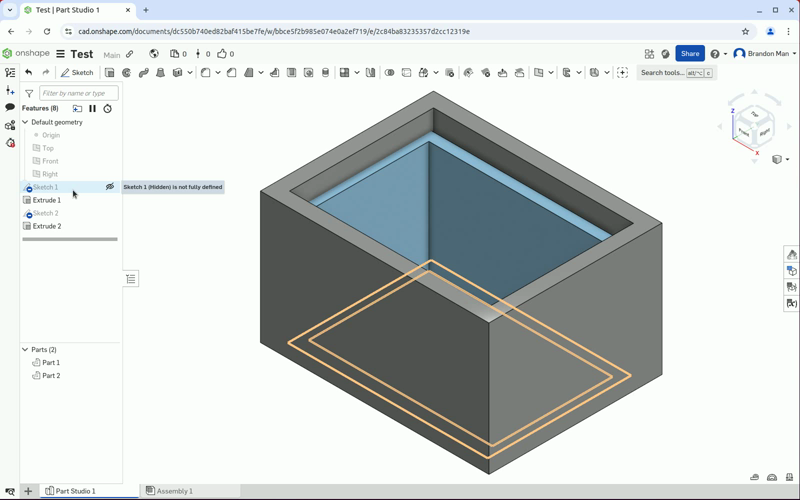
click(73, 189)